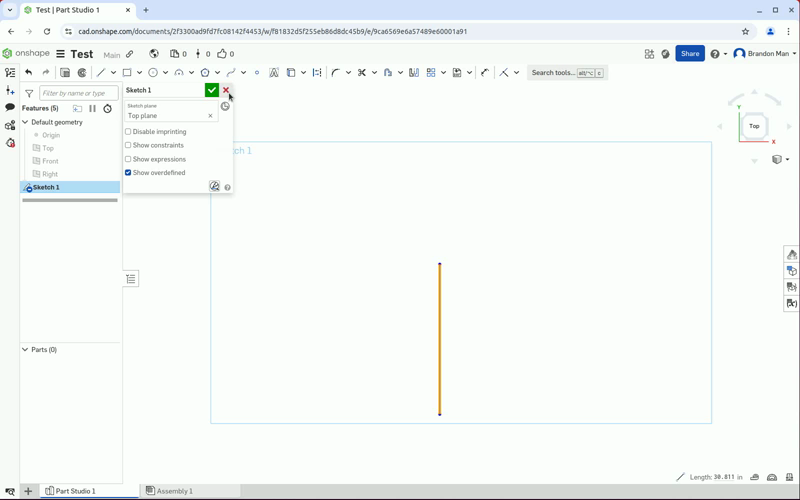
key(shift+h)
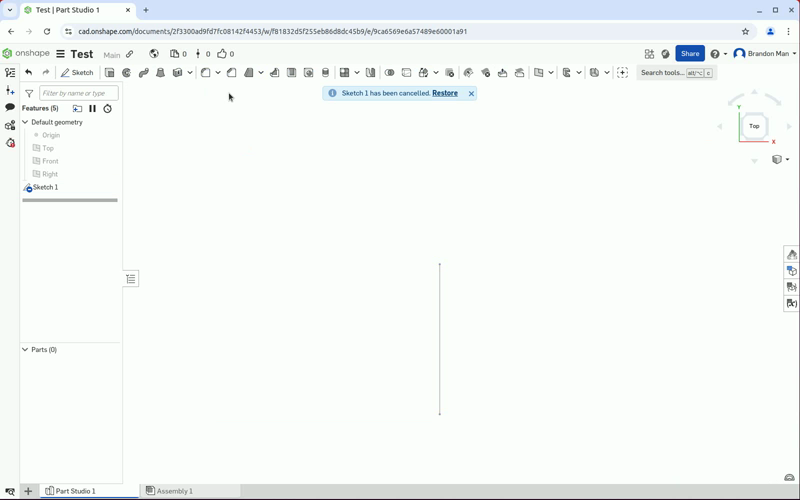
key(shift+s)
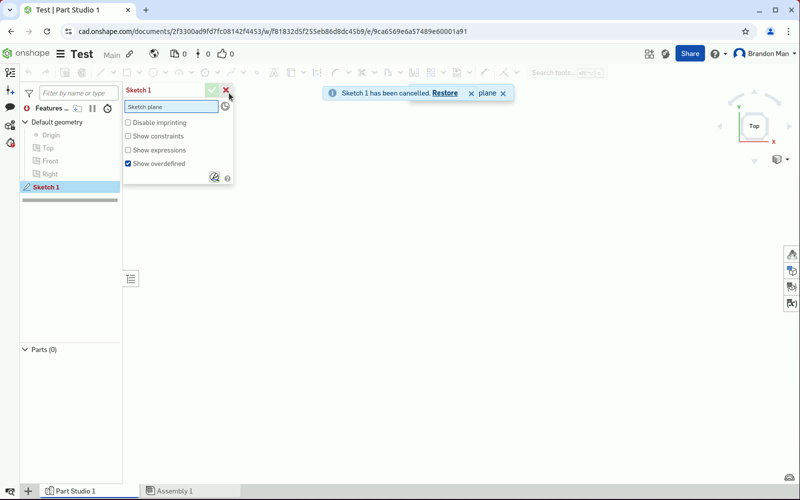
mouse_move(73, 150)
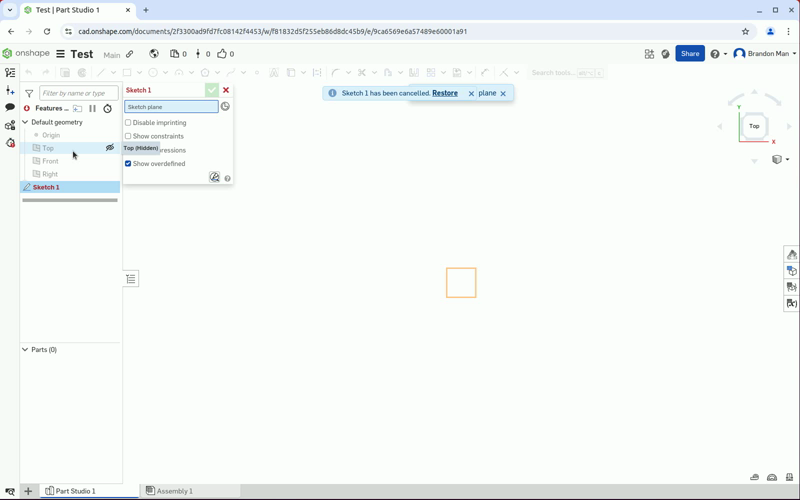
click(73, 150)
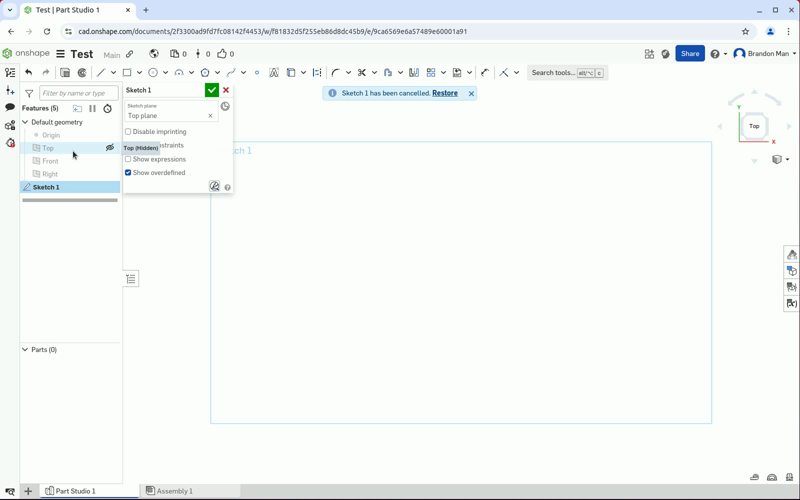
mouse_move(73, 352)
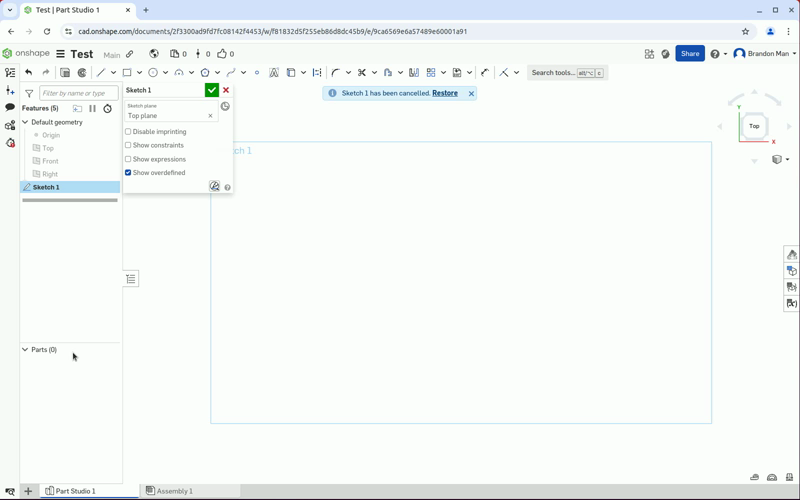
key(y)
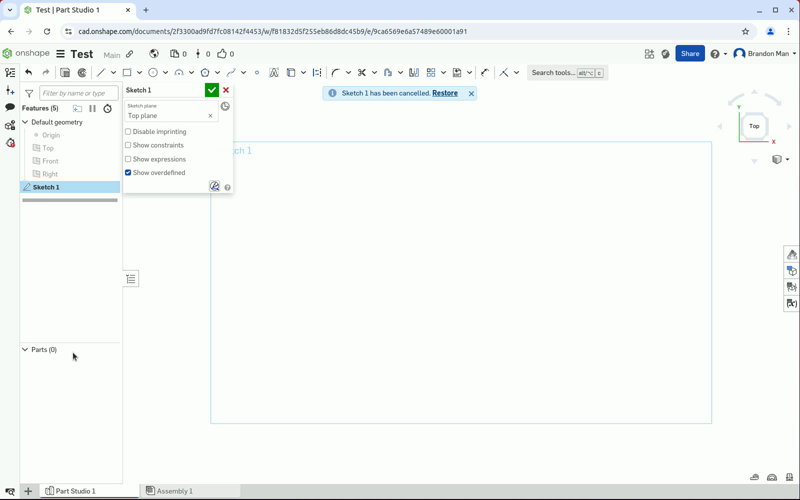
key(c)
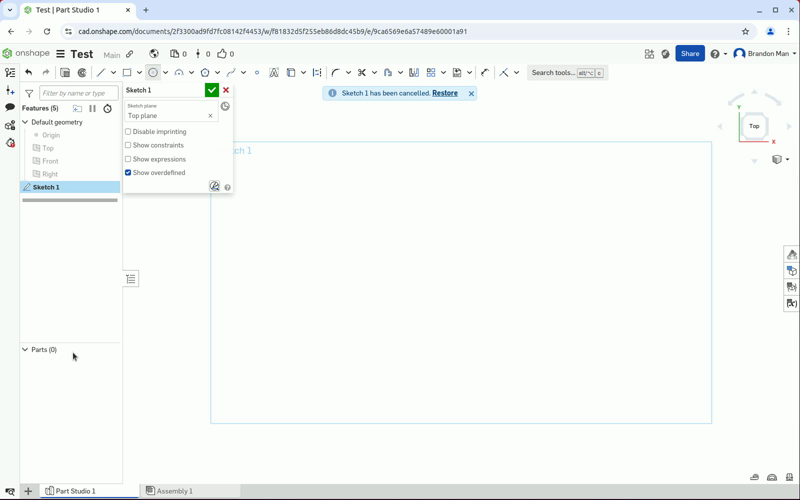
key_down(shift)
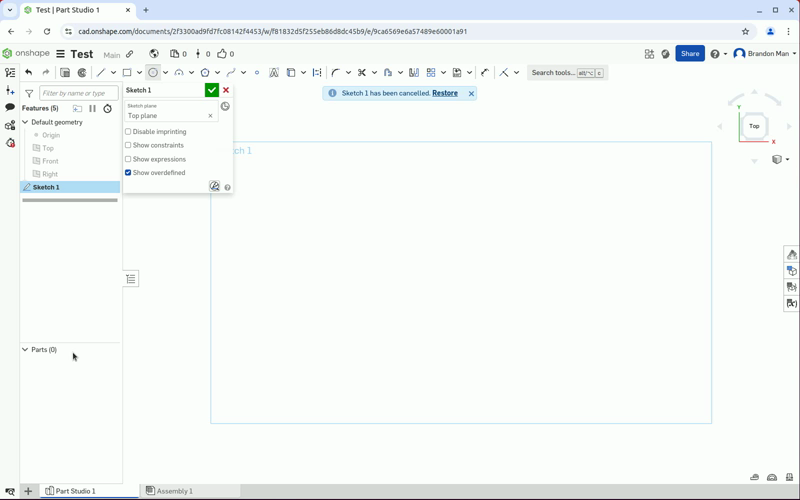
mouse_move(461, 282)
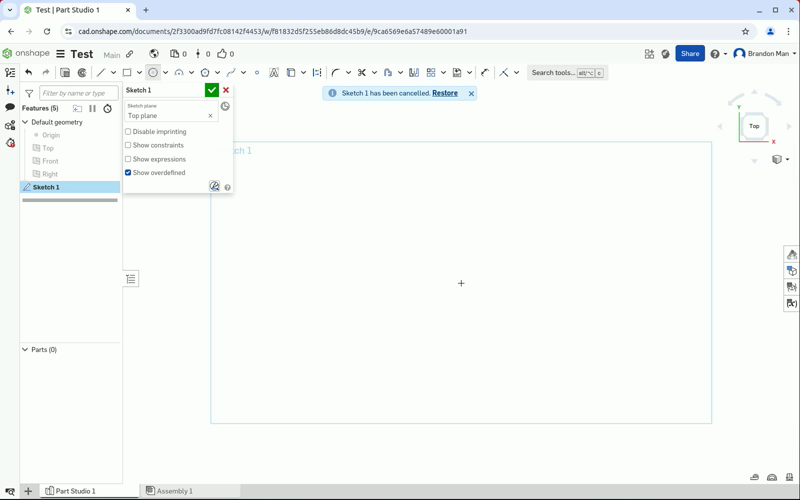
click(461, 282)
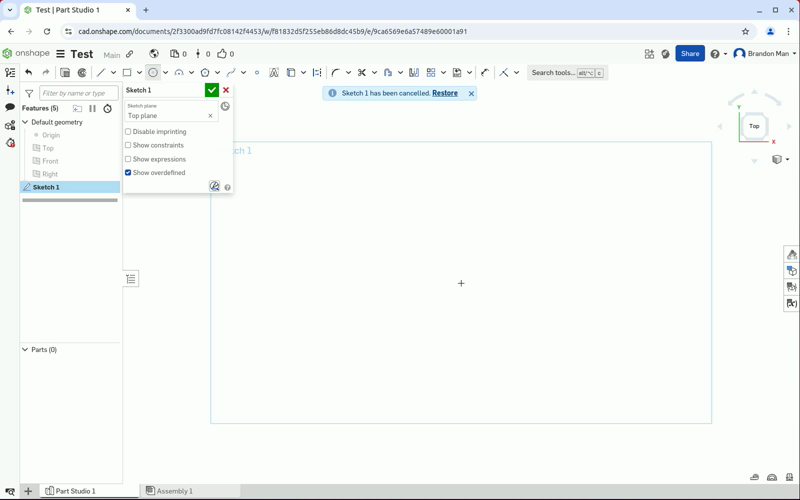
key_up(shift)
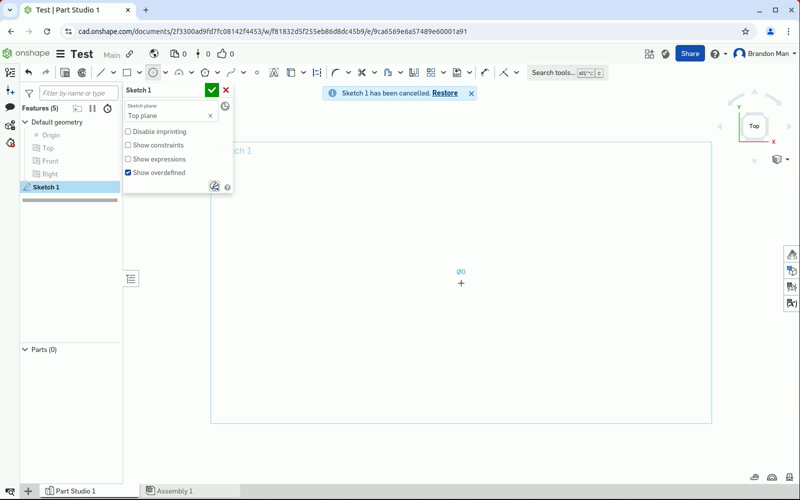
mouse_move(574, 282)
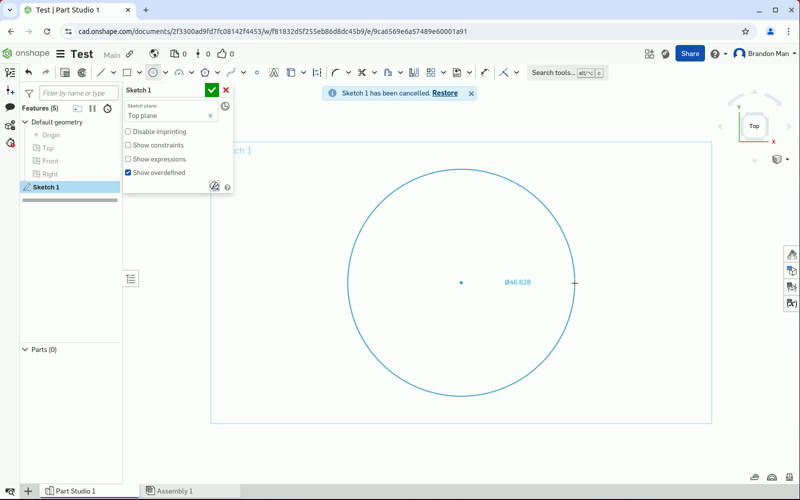
click(574, 282)
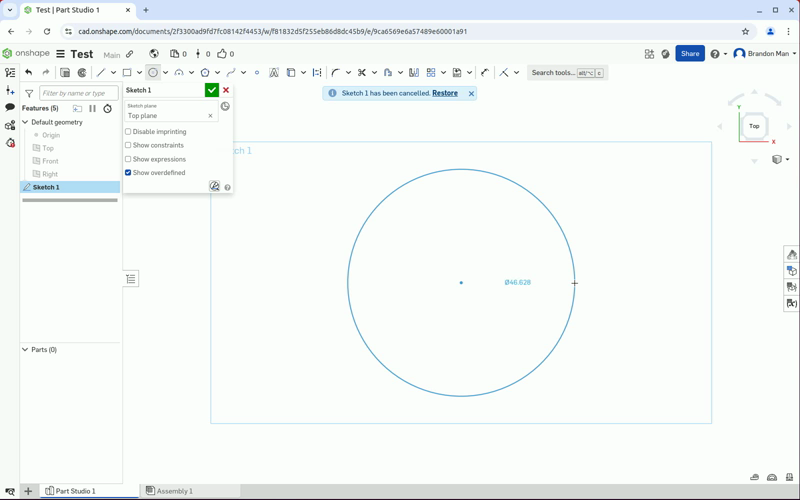
key(esc)
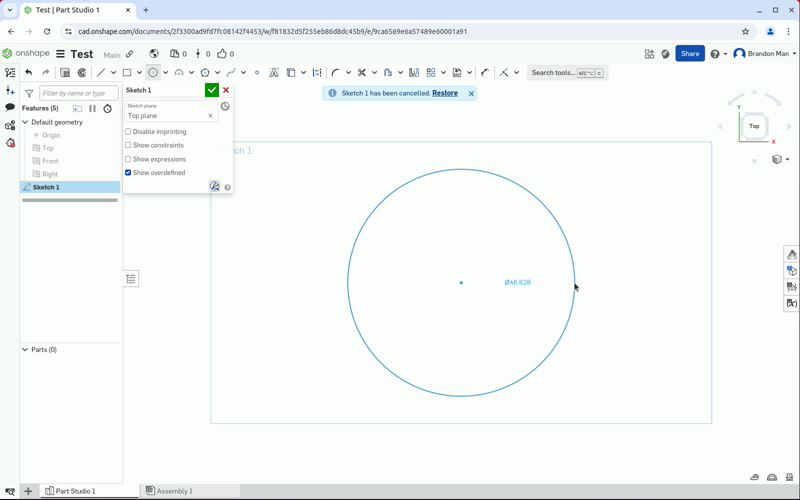
key(c)
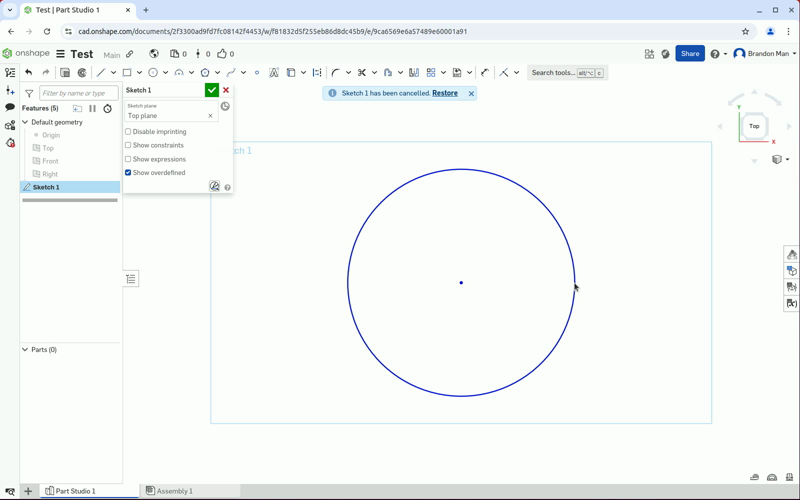
key_down(shift)
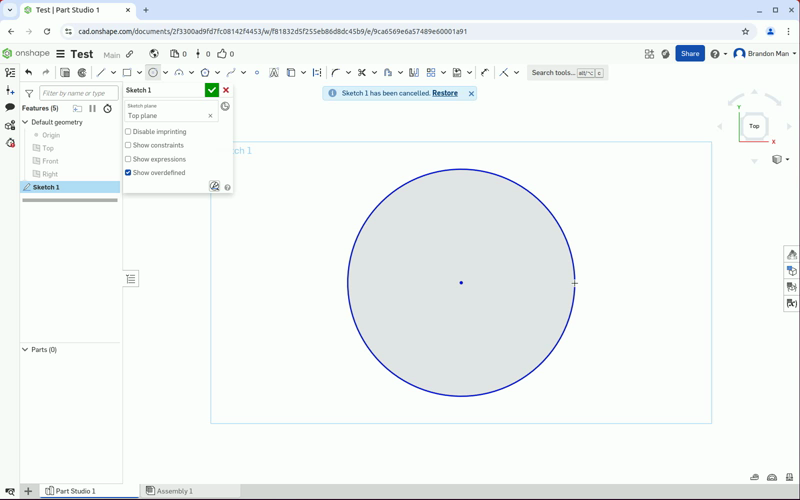
mouse_move(461, 282)
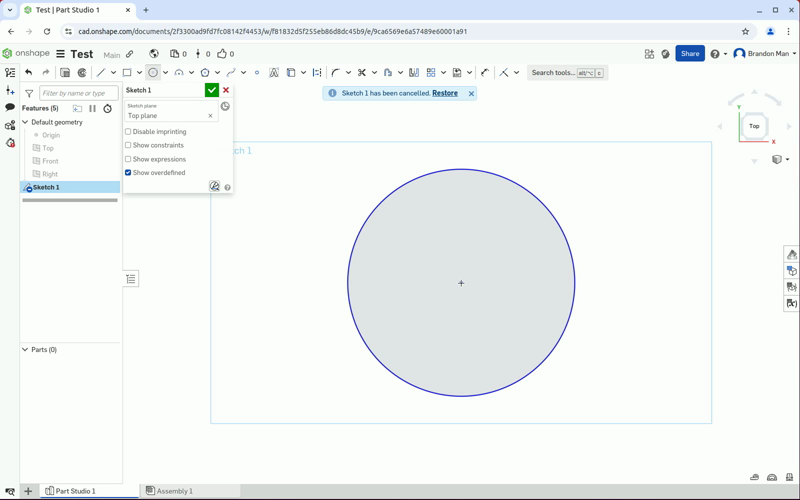
click(461, 282)
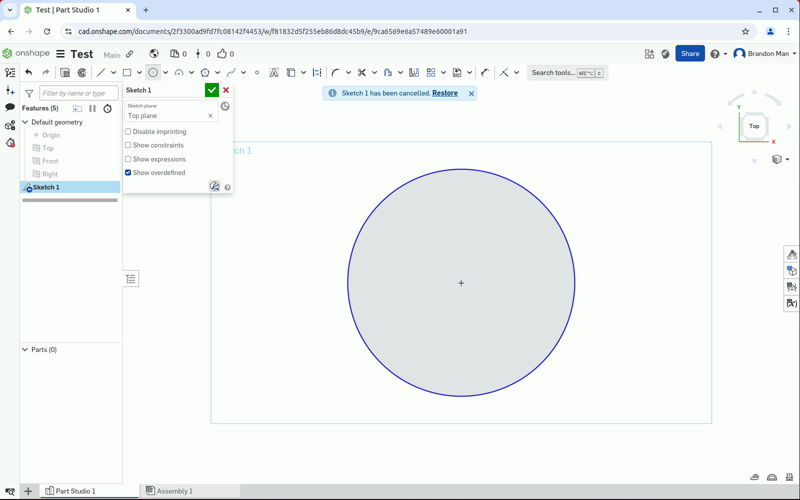
key_up(shift)
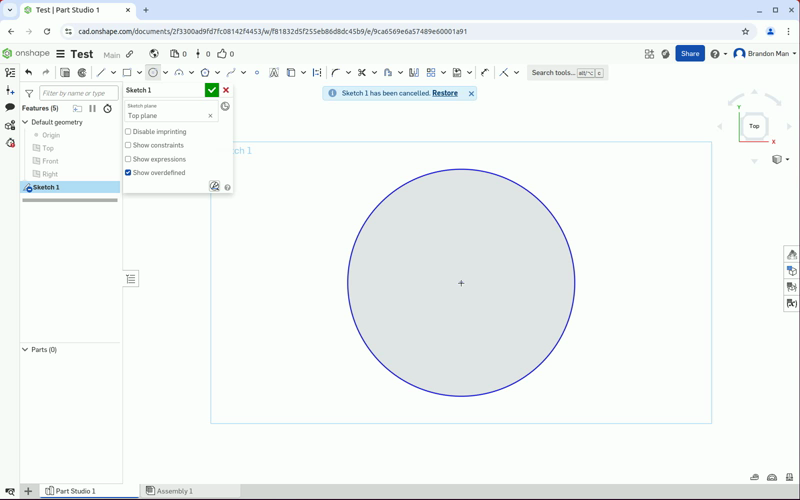
mouse_move(562, 282)
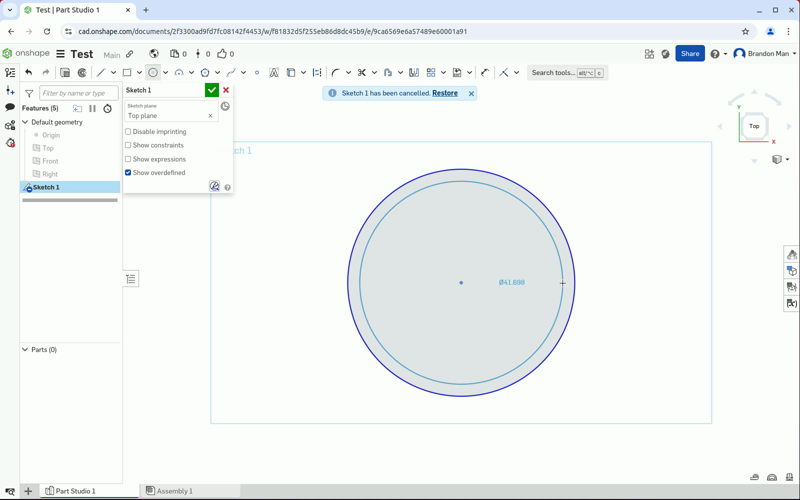
click(562, 282)
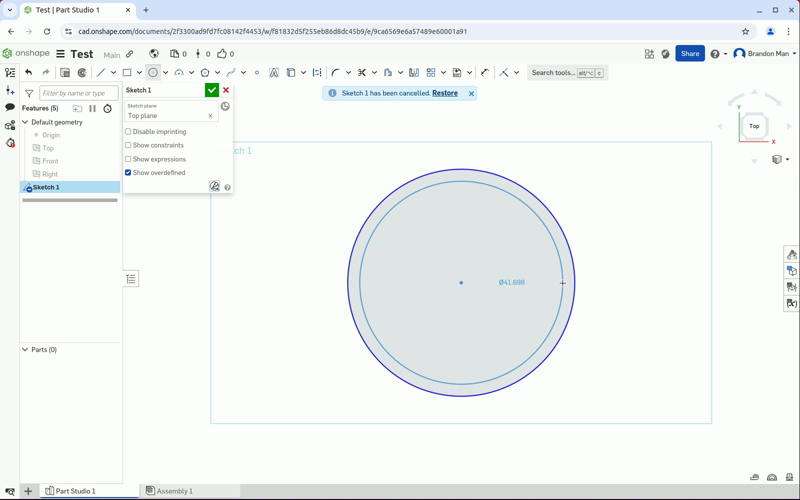
key(esc)
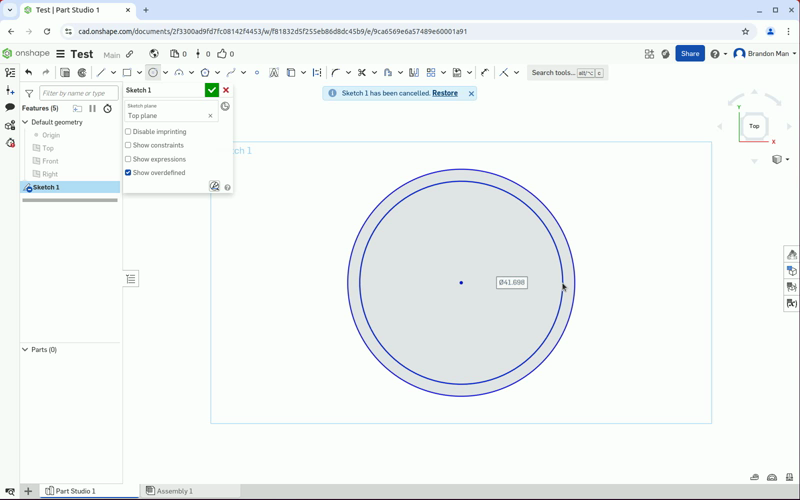
mouse_move(529, 364)
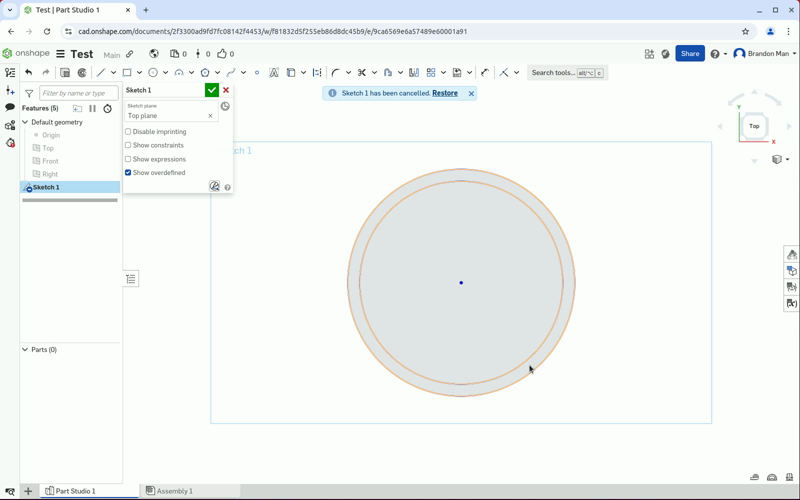
click(529, 364)
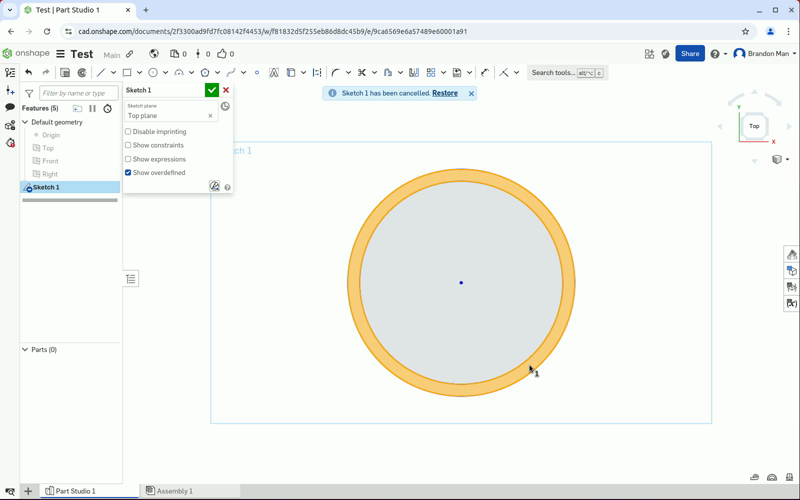
mouse_move(73, 352)
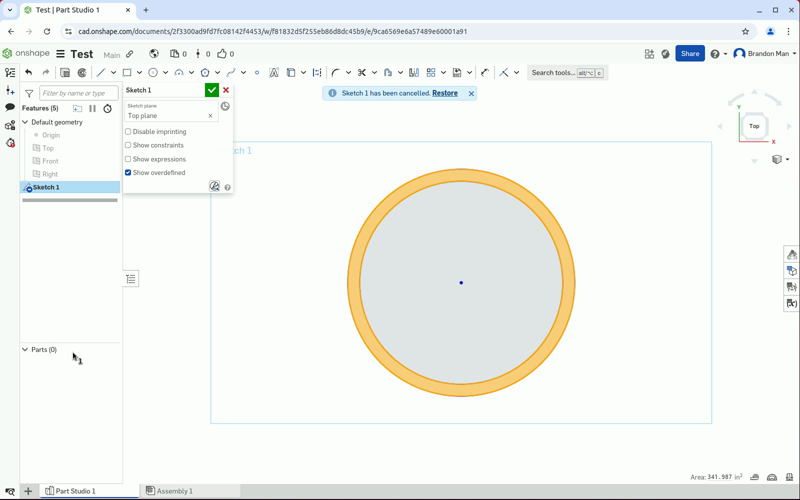
key(shift+y)
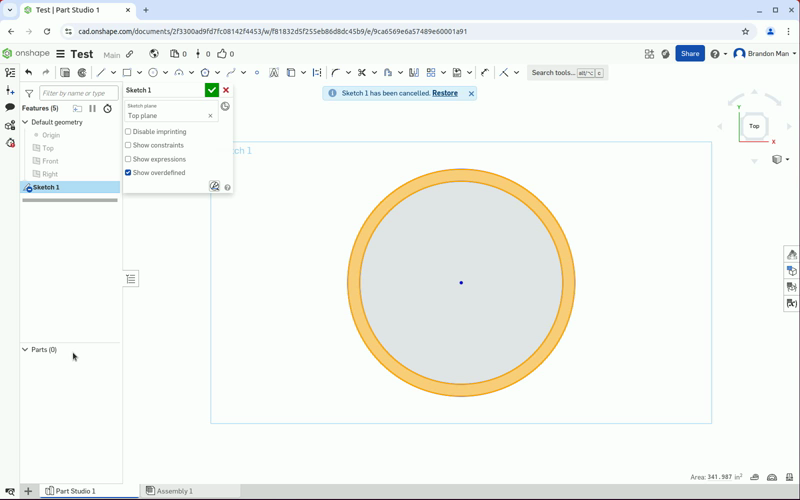
key(shift+e)
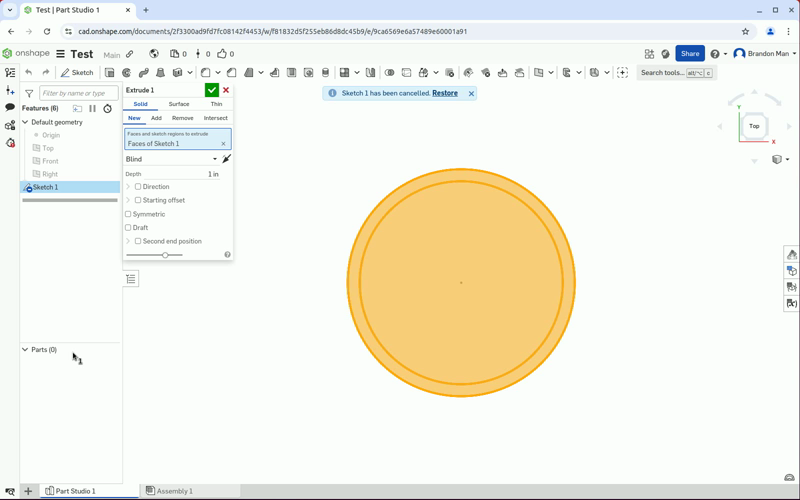
mouse_move(143, 106)
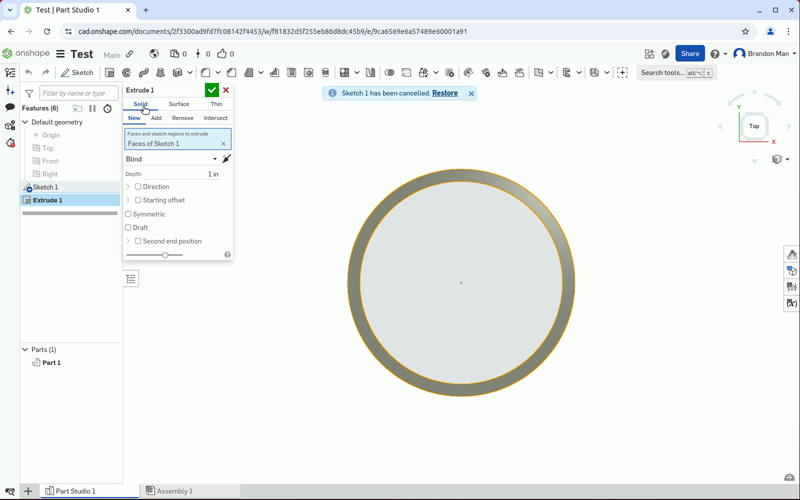
click(143, 106)
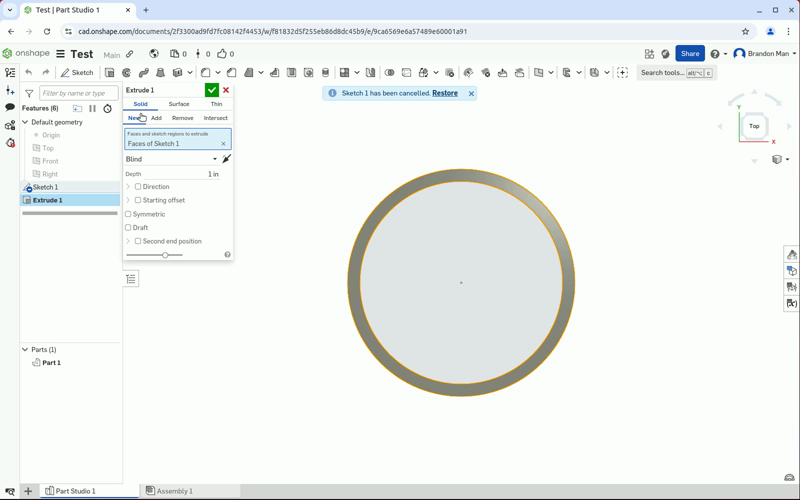
mouse_move(137, 120)
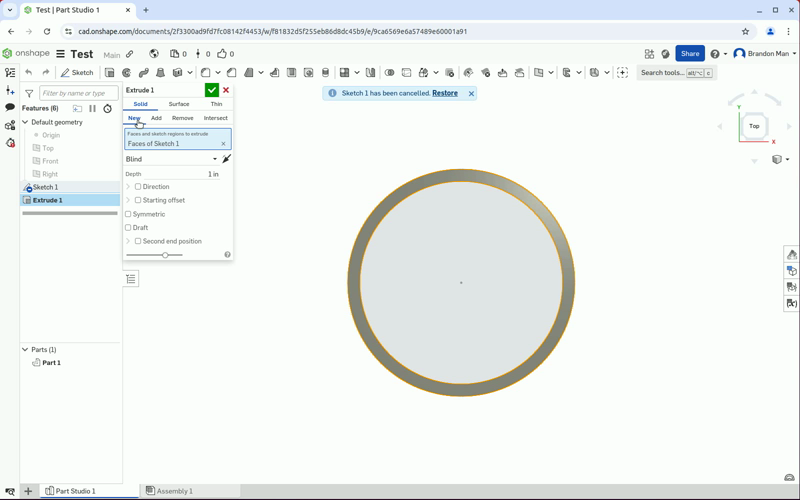
click(137, 120)
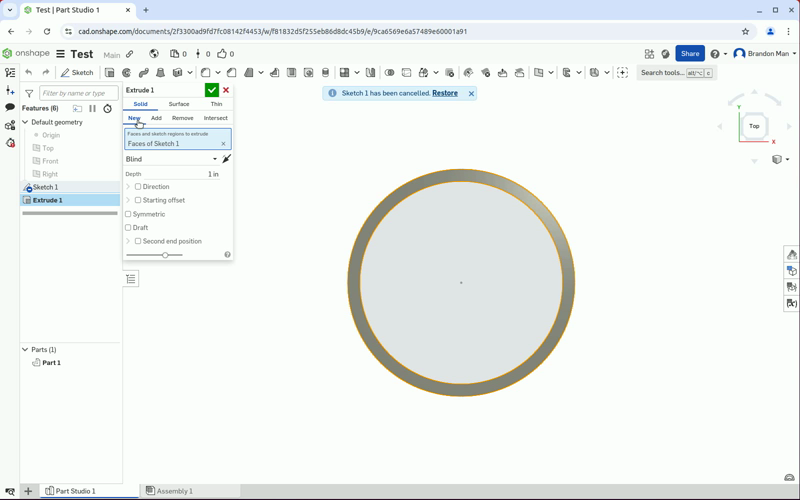
key(tab, 4)
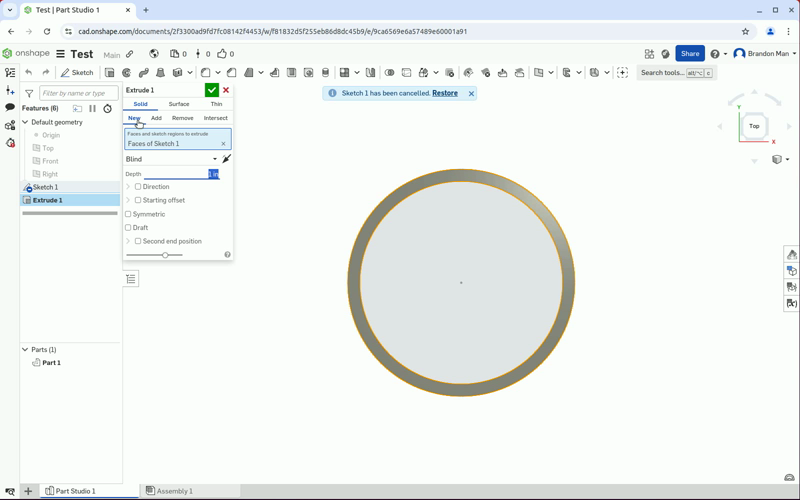
text(11.554)
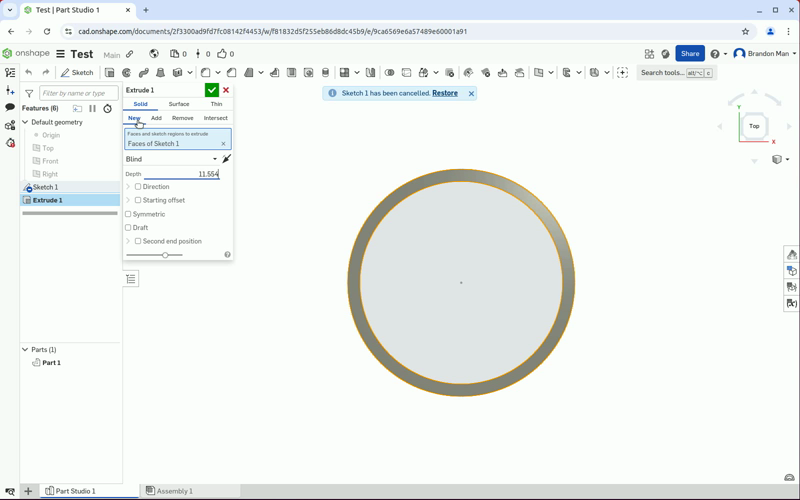
key(enter)
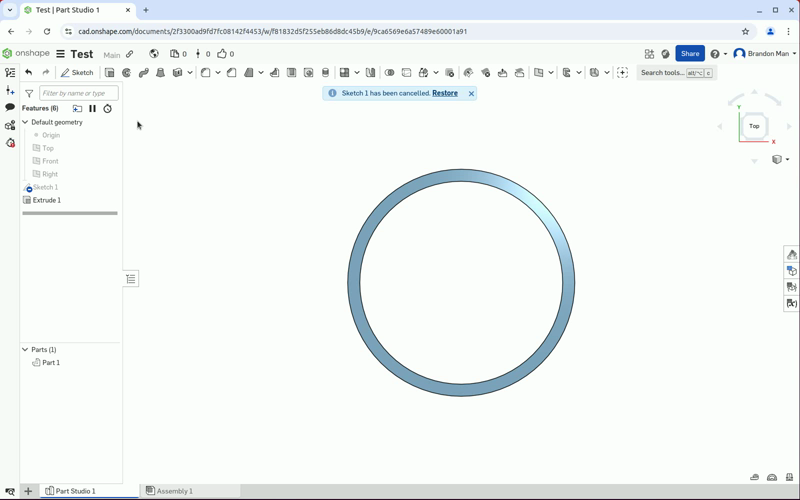
key(shift+h)
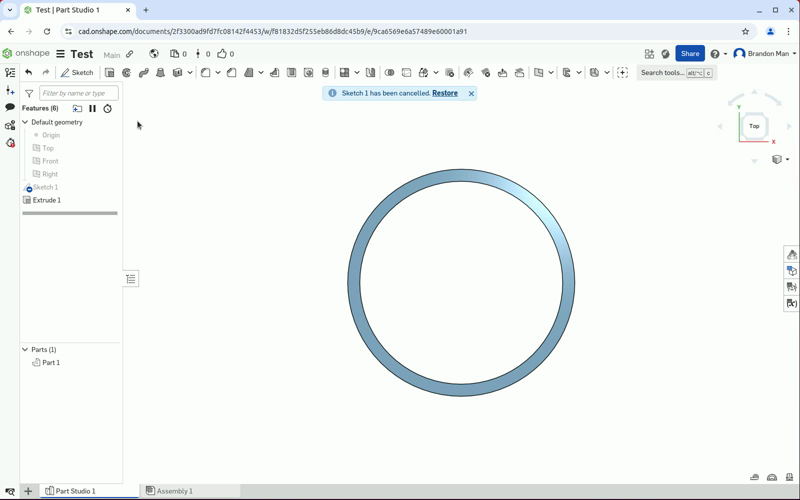
key(shift+h)
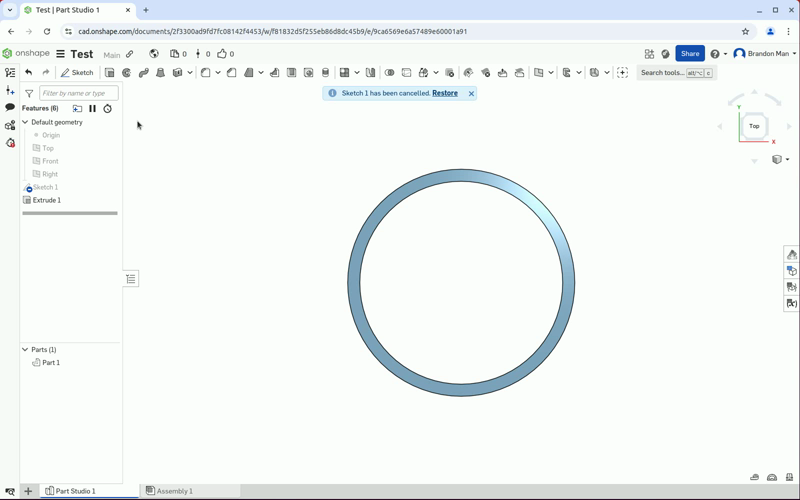
mouse_move(73, 189)
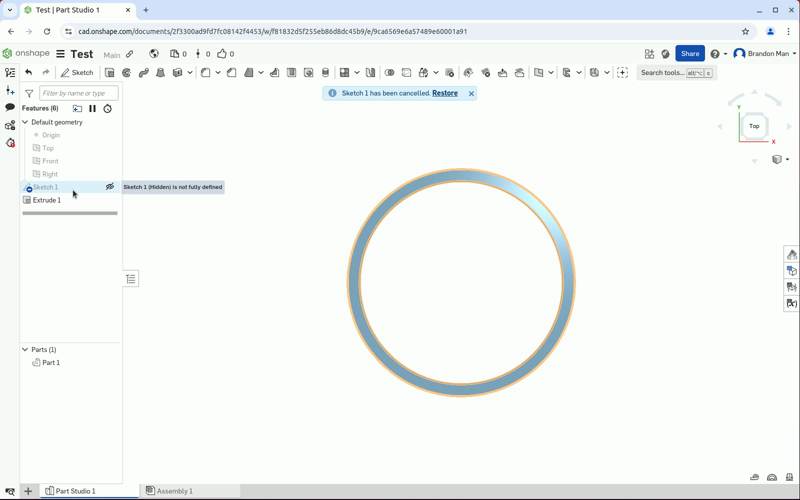
click(73, 189)
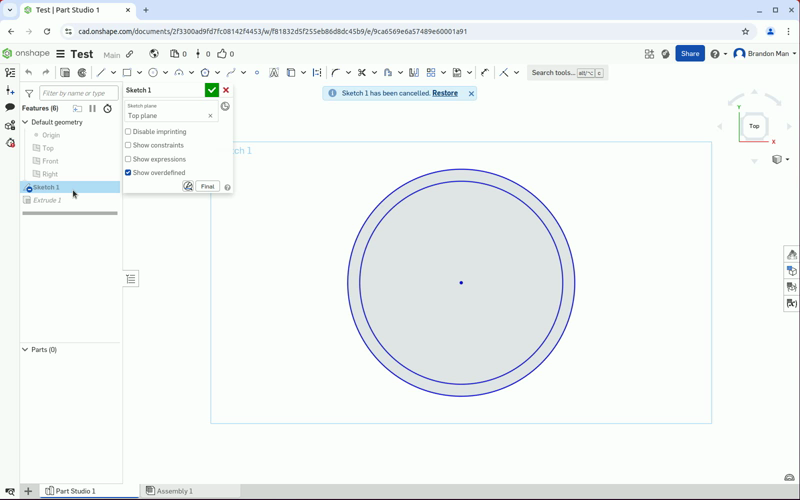
mouse_move(229, 92)
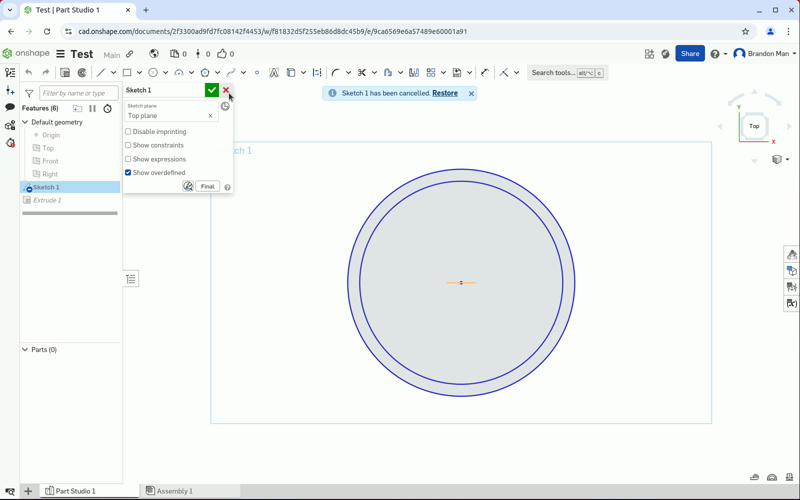
click(229, 92)
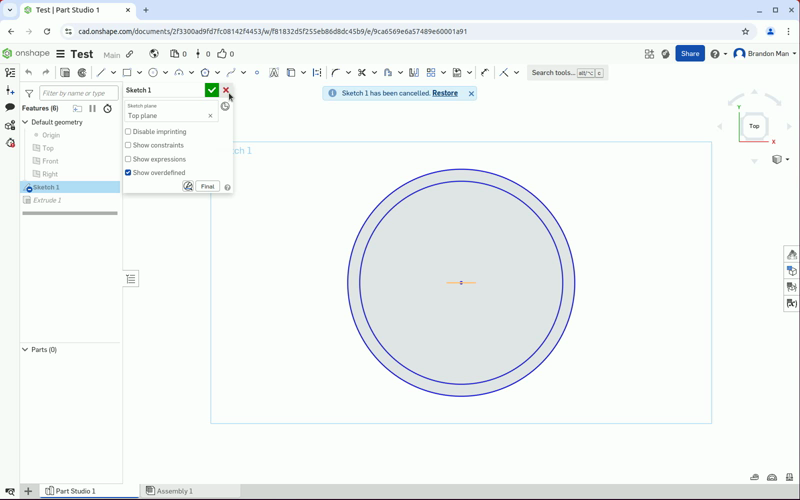
key(shift+s)
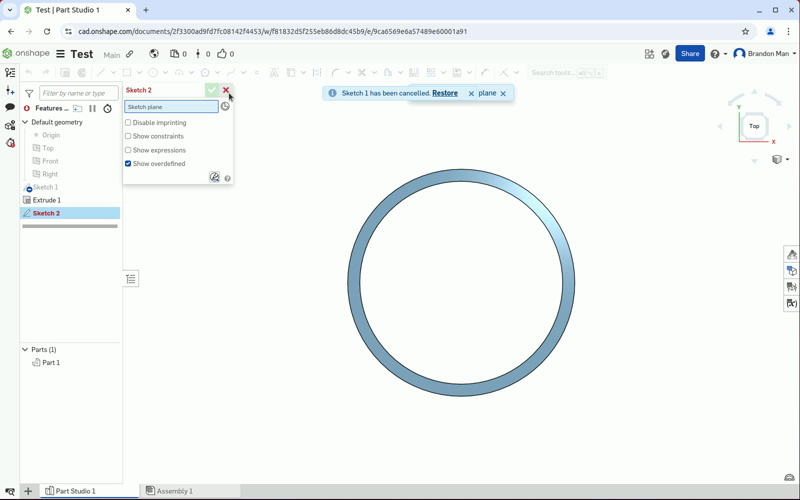
mouse_move(73, 150)
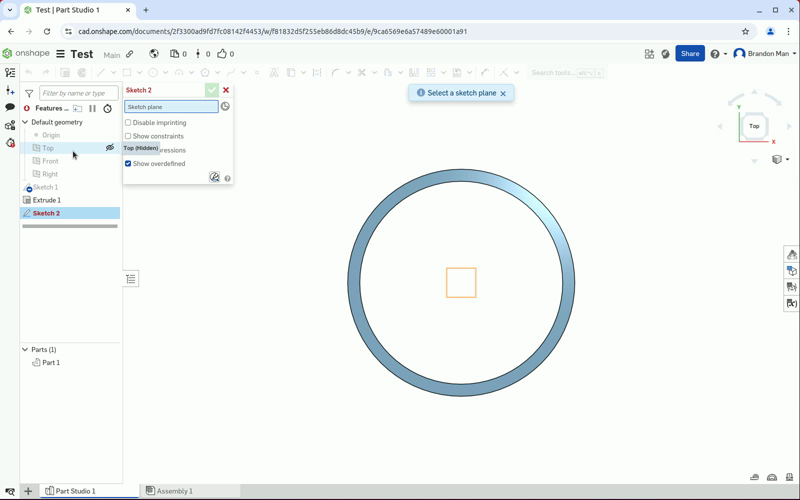
click(73, 150)
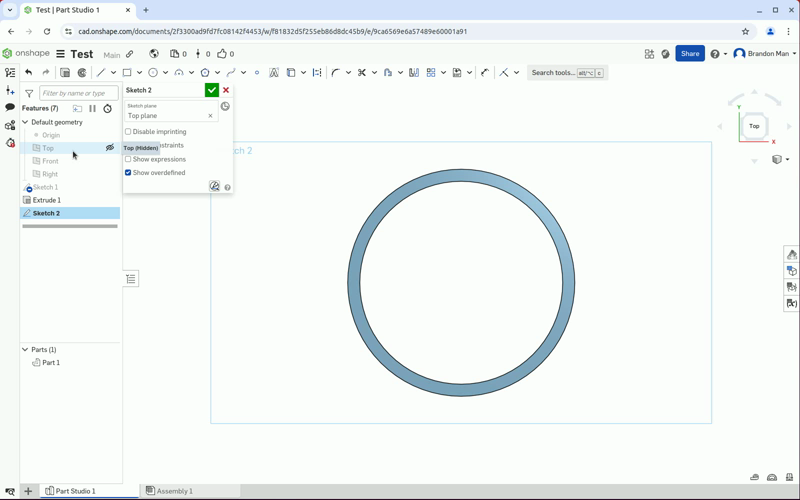
mouse_move(73, 352)
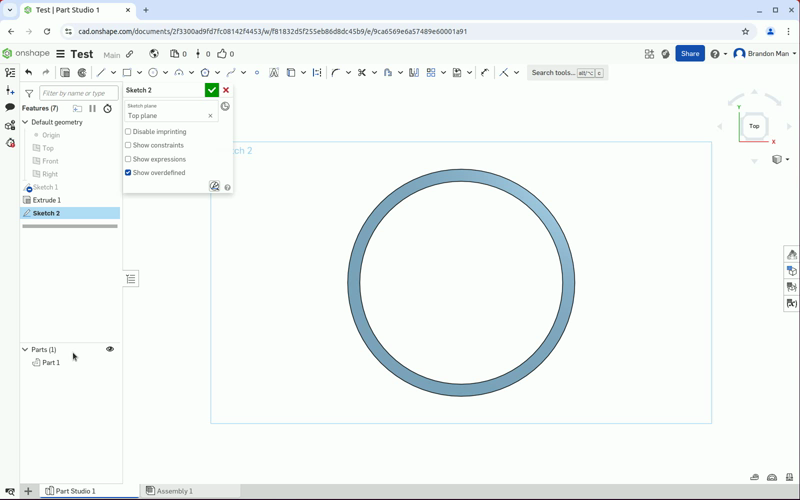
key(y)
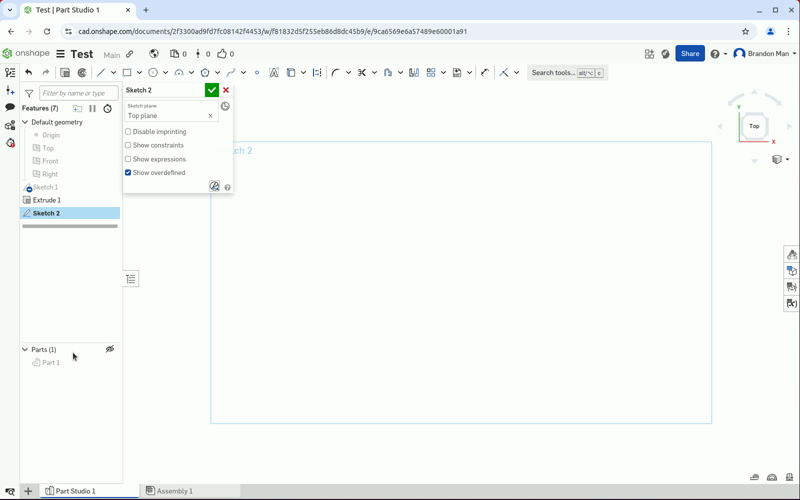
key(c)
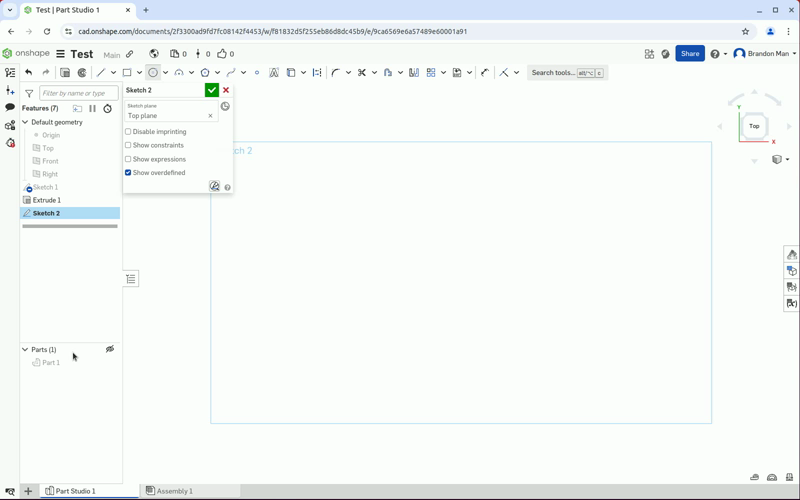
key_down(shift)
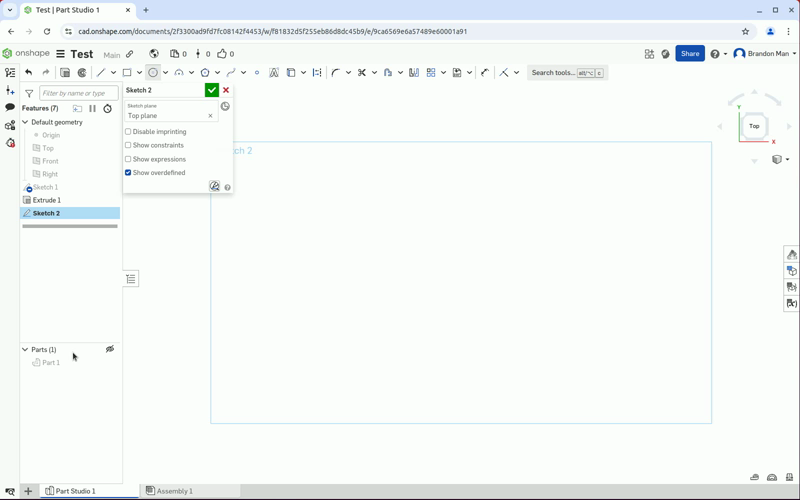
mouse_move(461, 282)
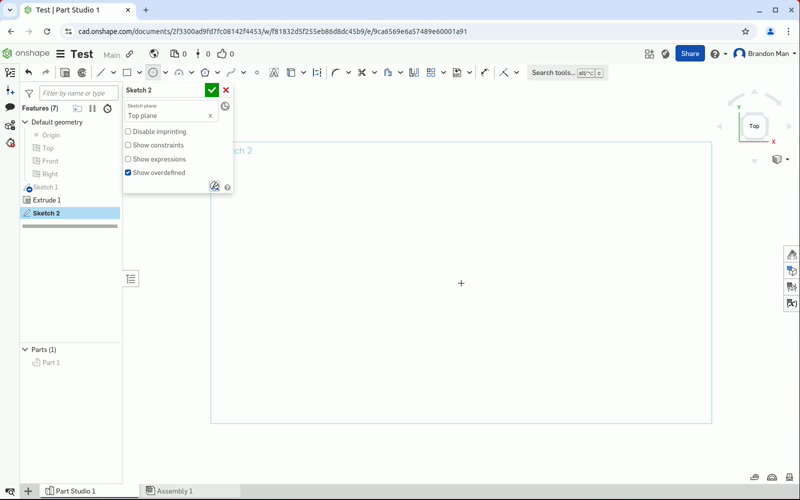
click(461, 282)
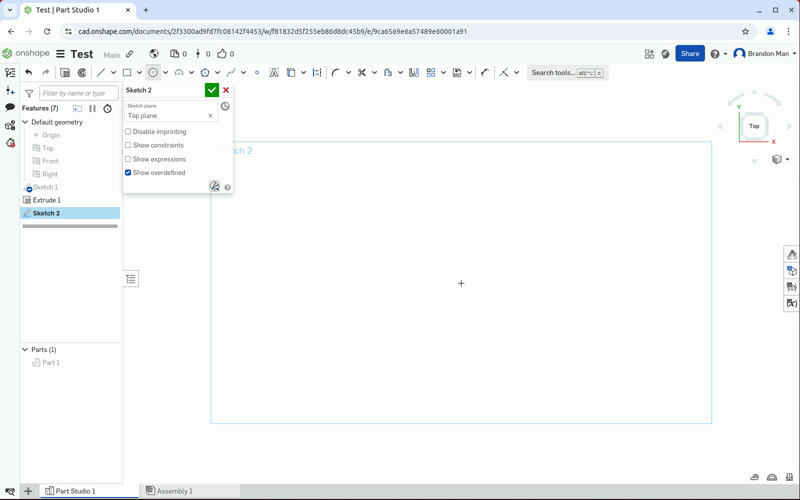
key_up(shift)
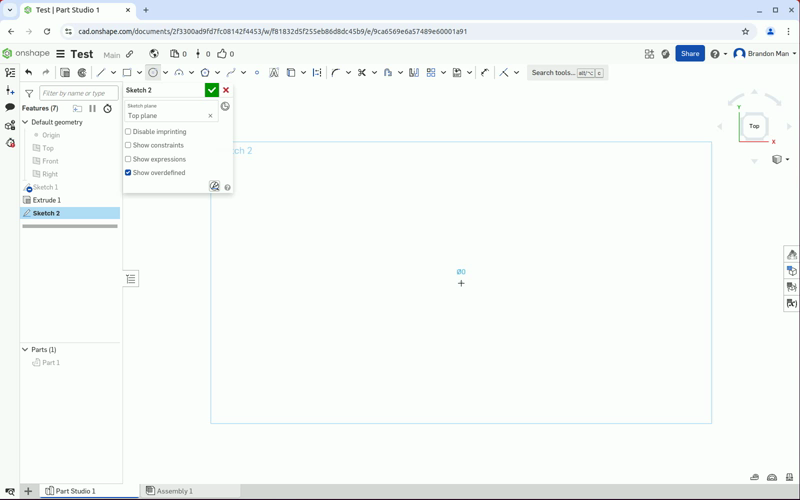
mouse_move(574, 282)
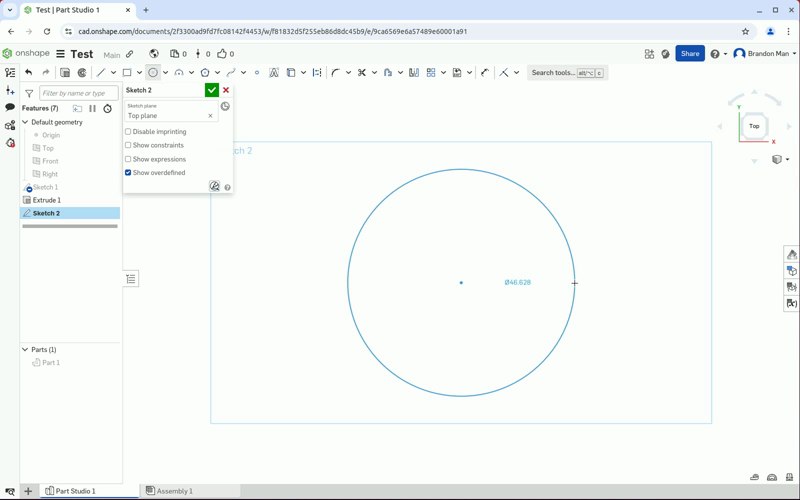
click(574, 282)
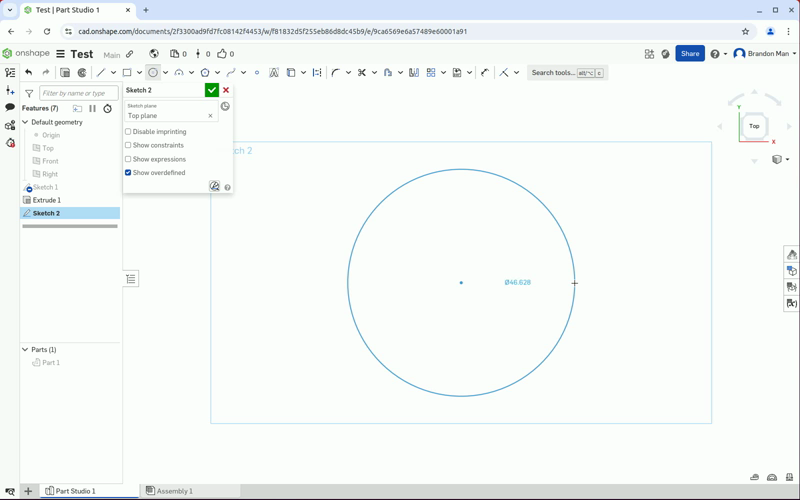
key(esc)
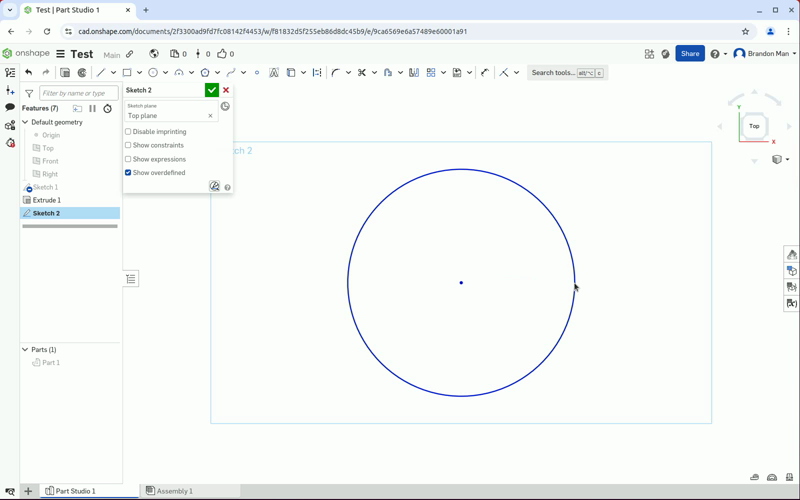
key(c)
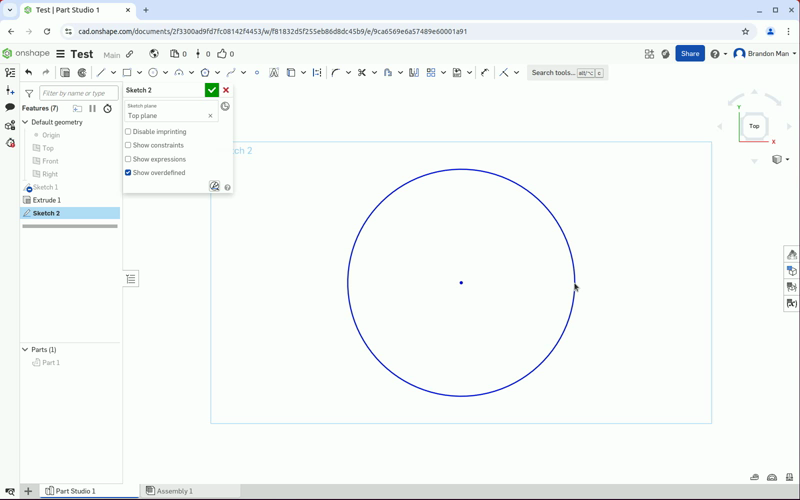
key_down(shift)
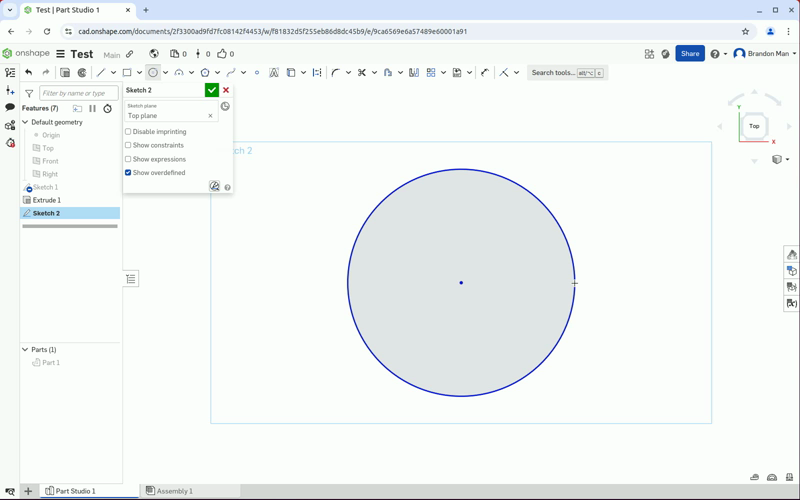
mouse_move(461, 282)
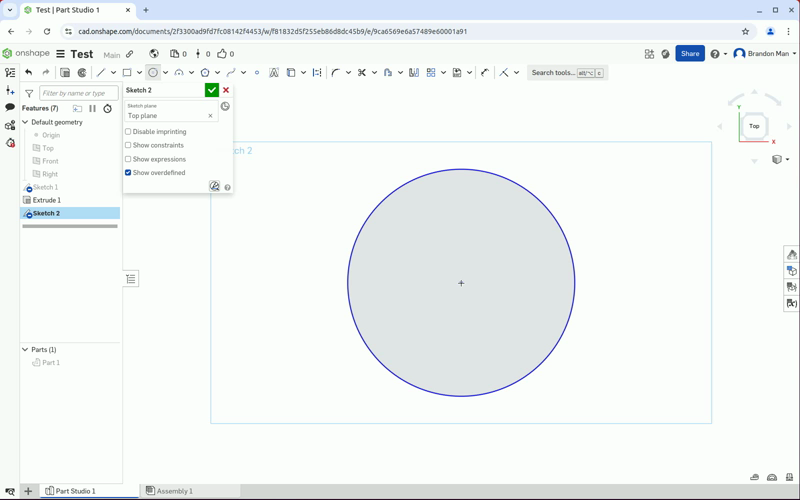
click(461, 282)
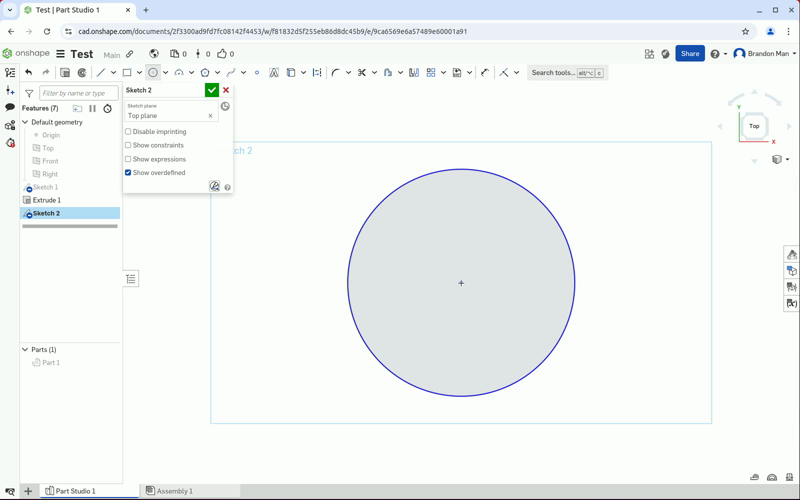
key_up(shift)
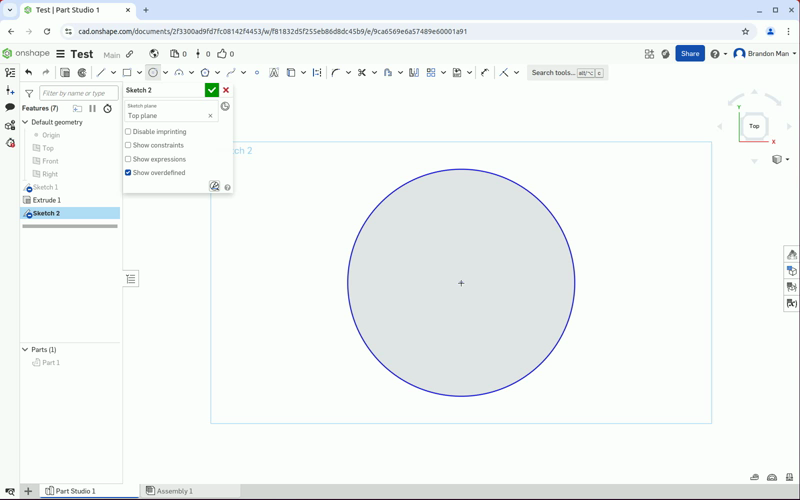
mouse_move(562, 282)
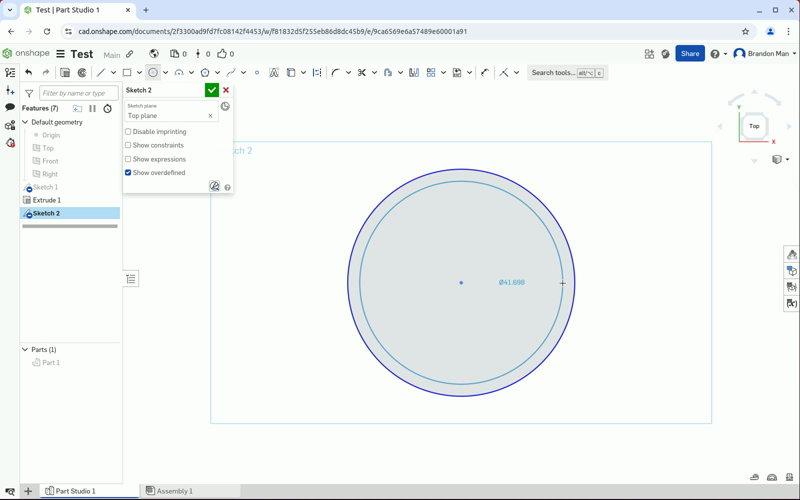
click(562, 282)
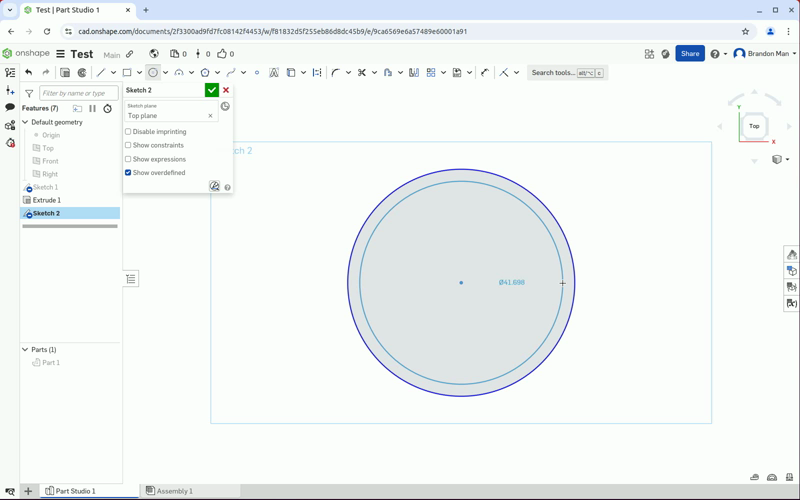
key(esc)
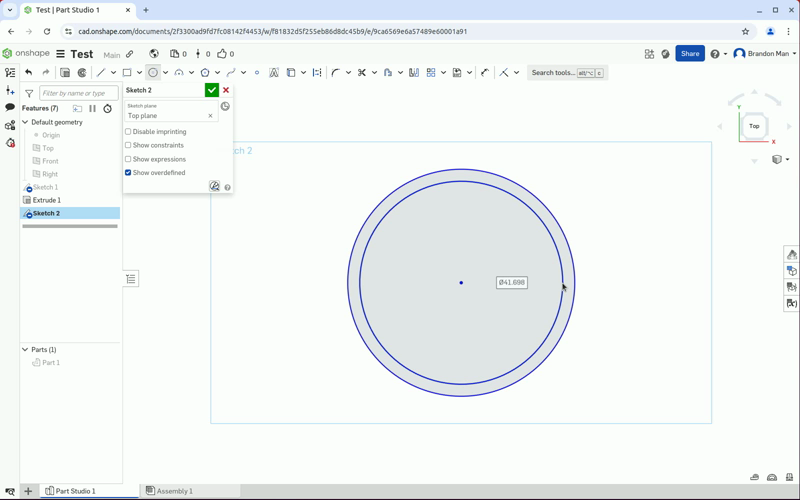
mouse_move(515, 191)
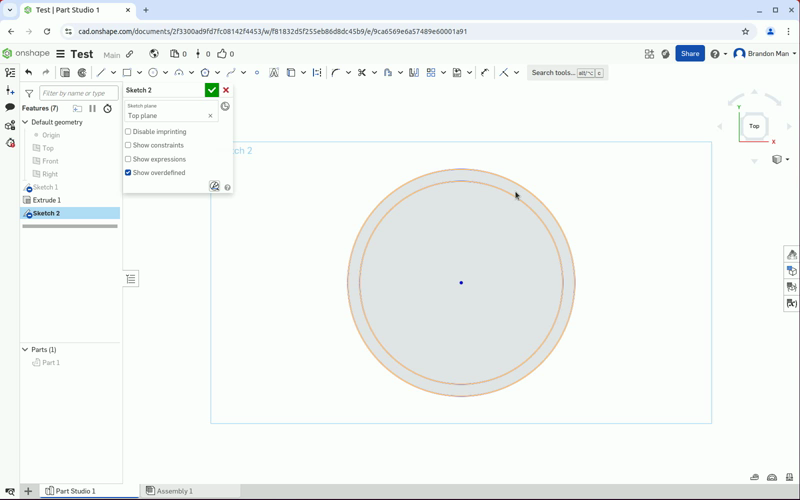
click(515, 191)
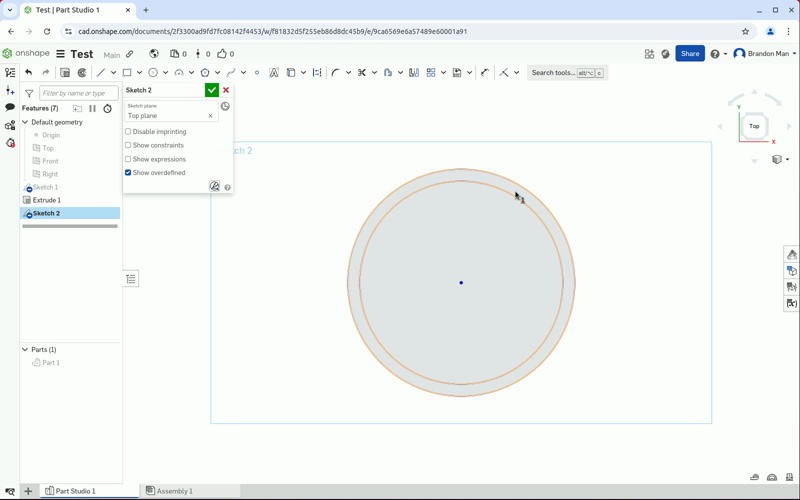
mouse_move(73, 352)
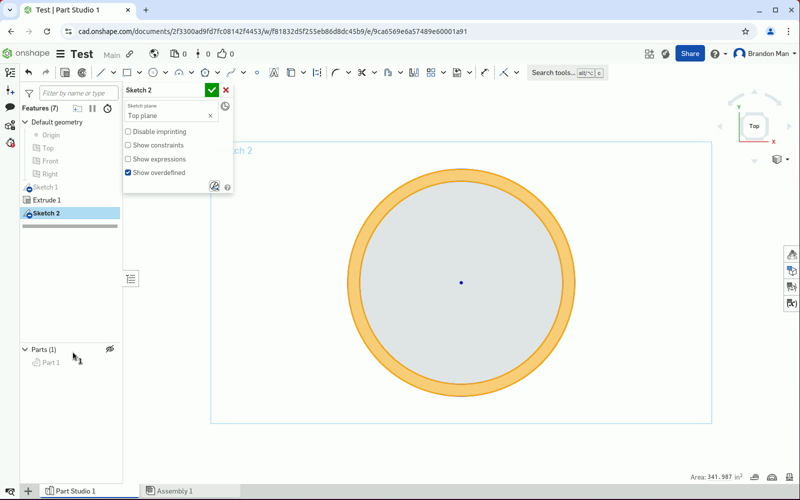
key(shift+y)
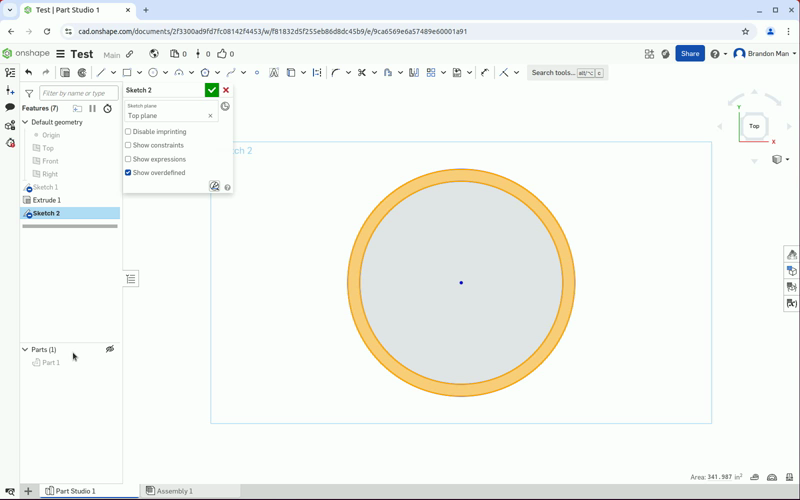
key(shift+e)
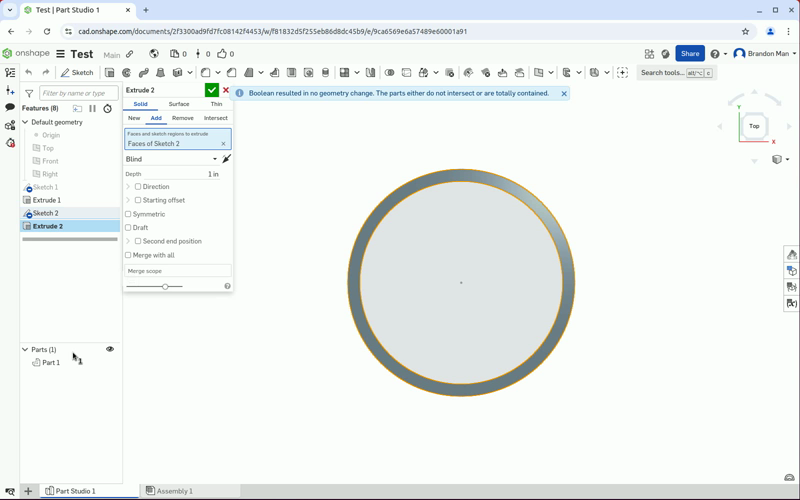
mouse_move(143, 106)
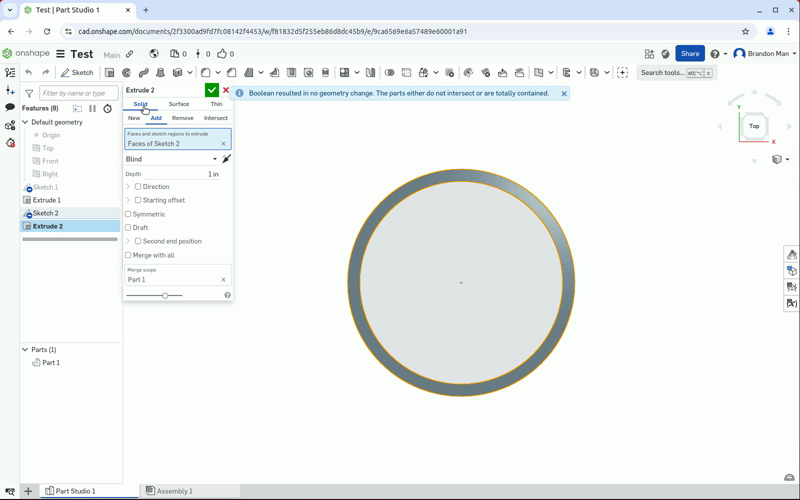
click(143, 106)
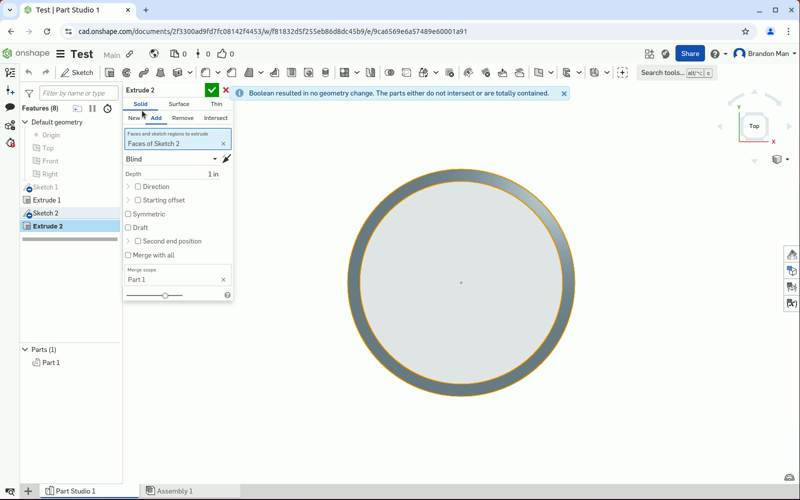
mouse_move(137, 120)
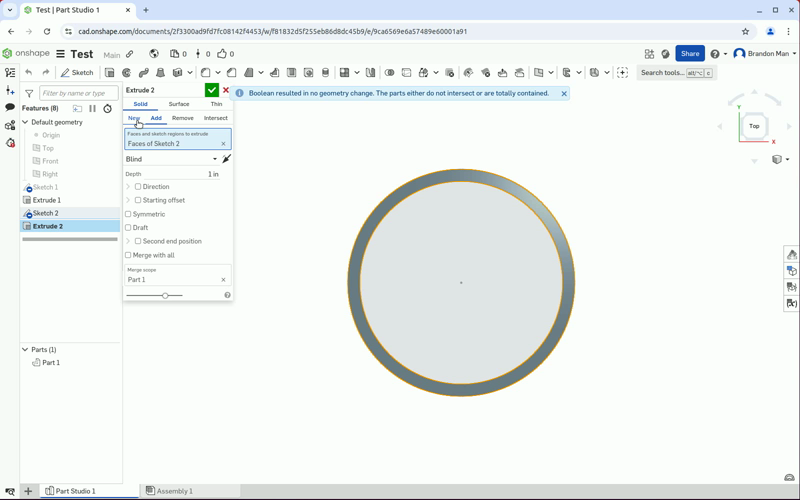
click(137, 120)
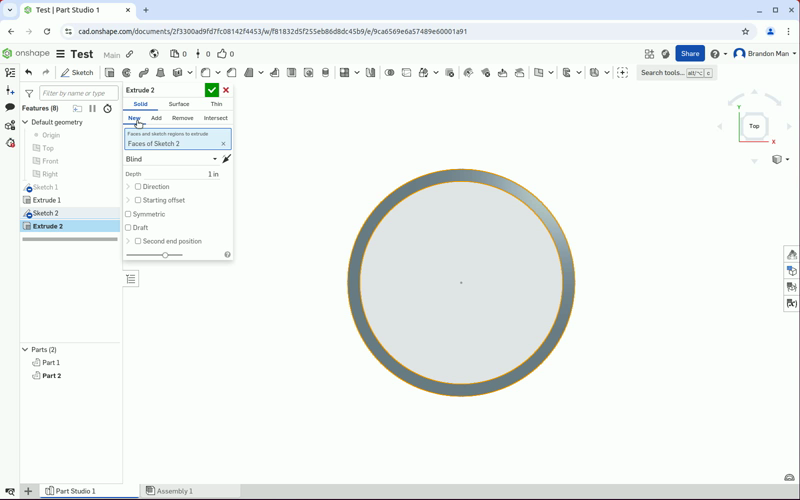
key(tab, 4)
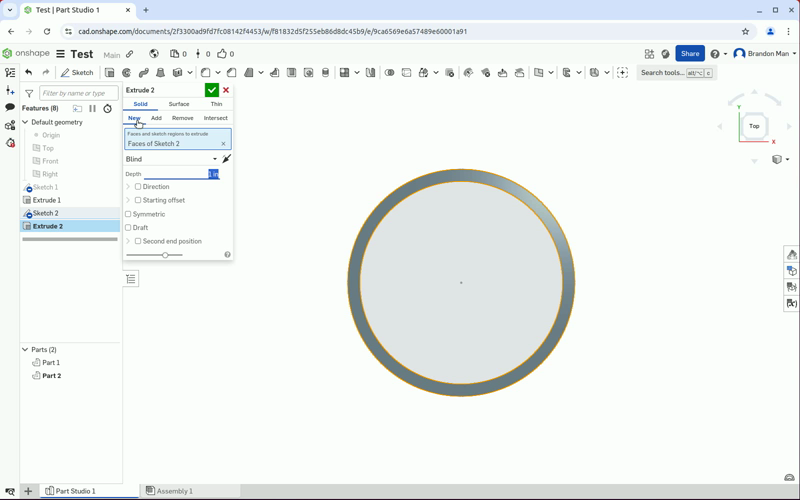
text(11.554)
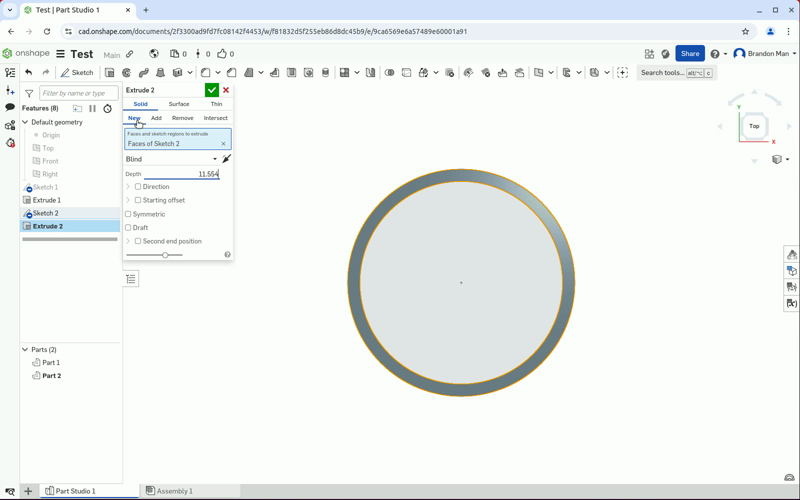
key(enter)
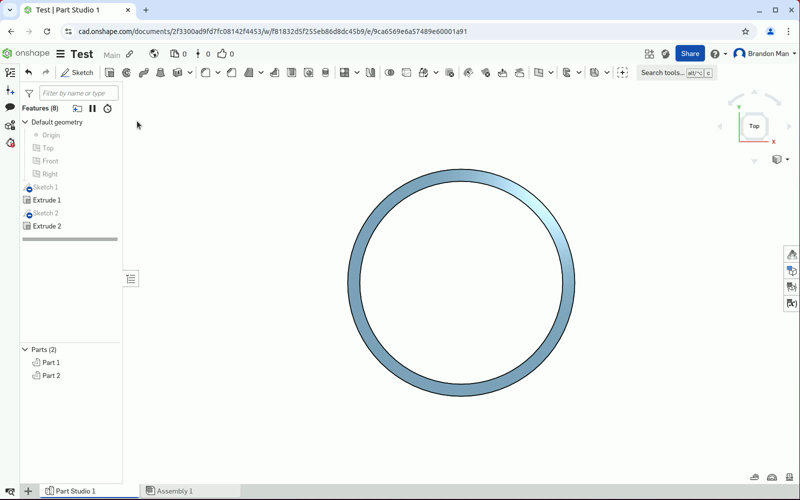
key(shift+h)
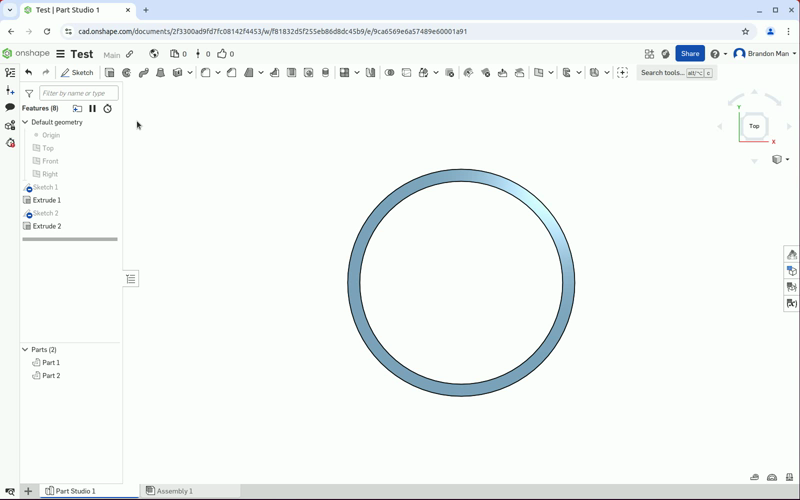
key(shift+h)
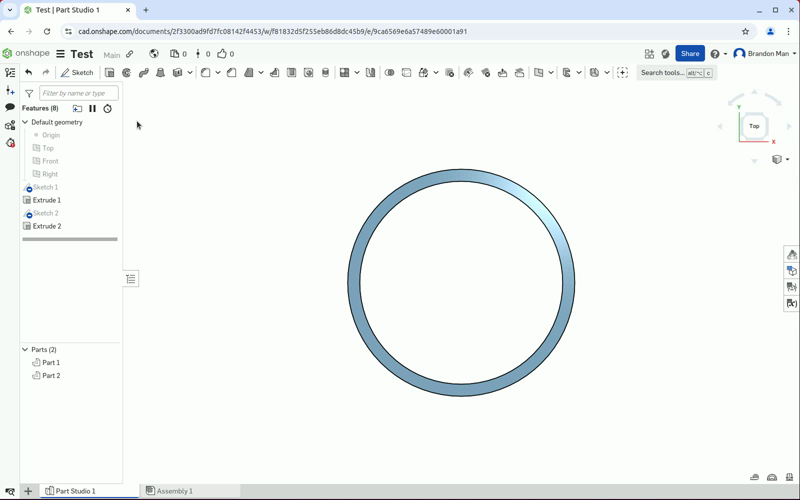
mouse_move(73, 189)
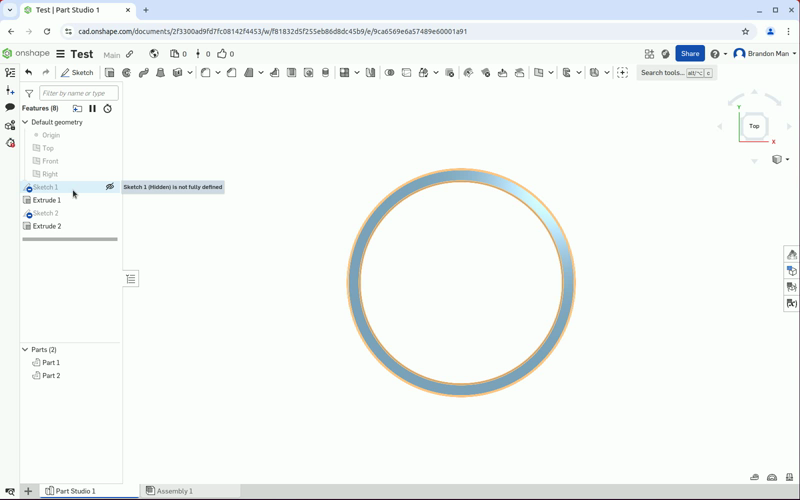
click(73, 189)
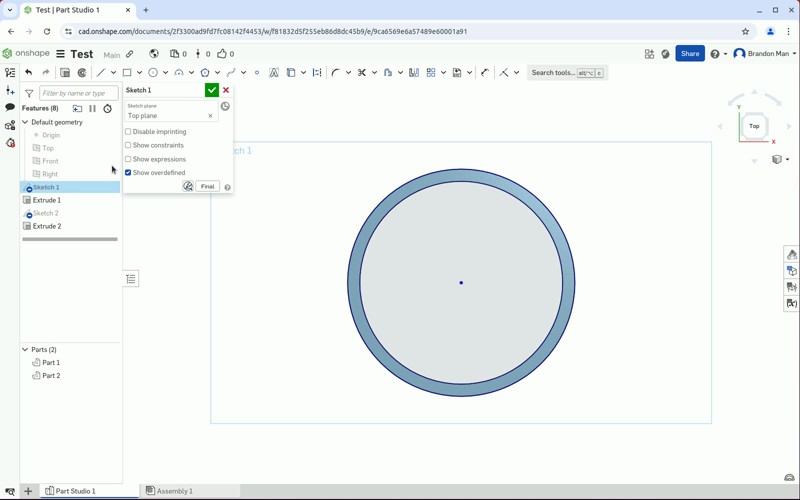
mouse_move(229, 92)
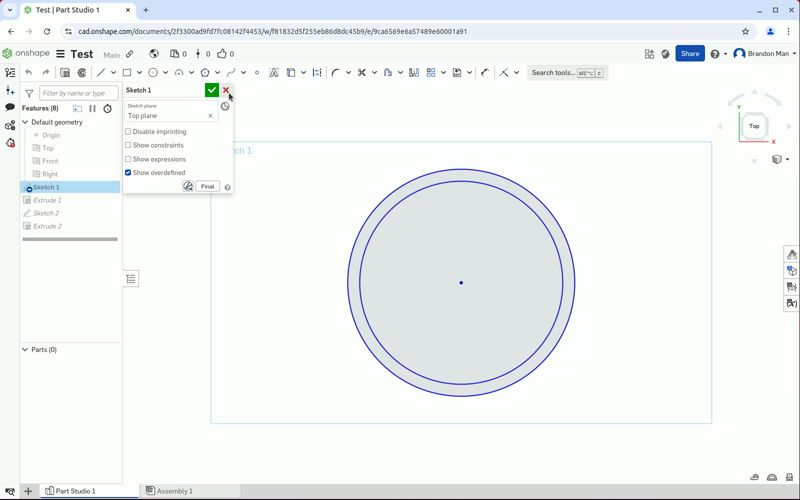
click(229, 92)
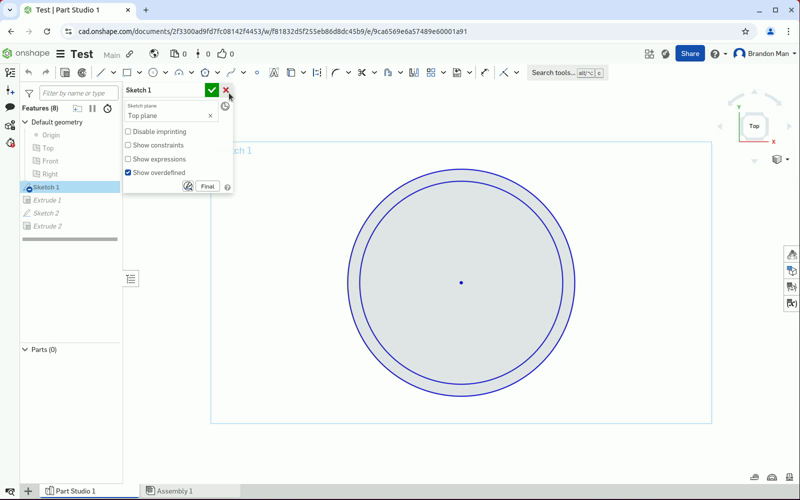
key(shift+s)
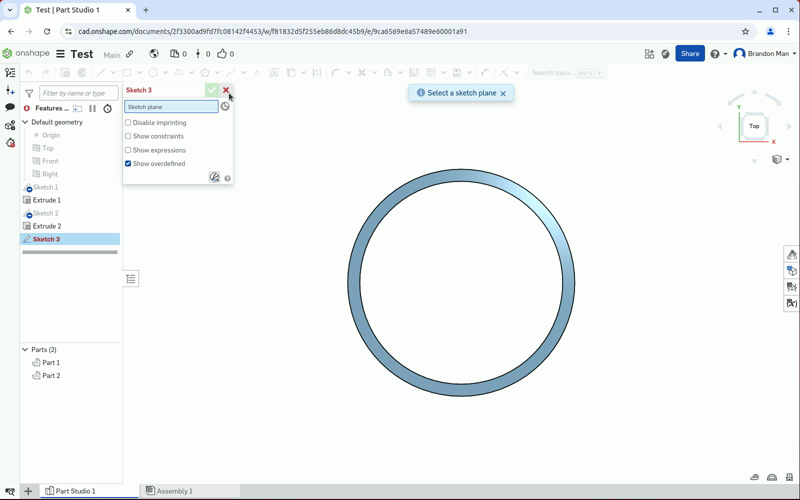
mouse_move(73, 150)
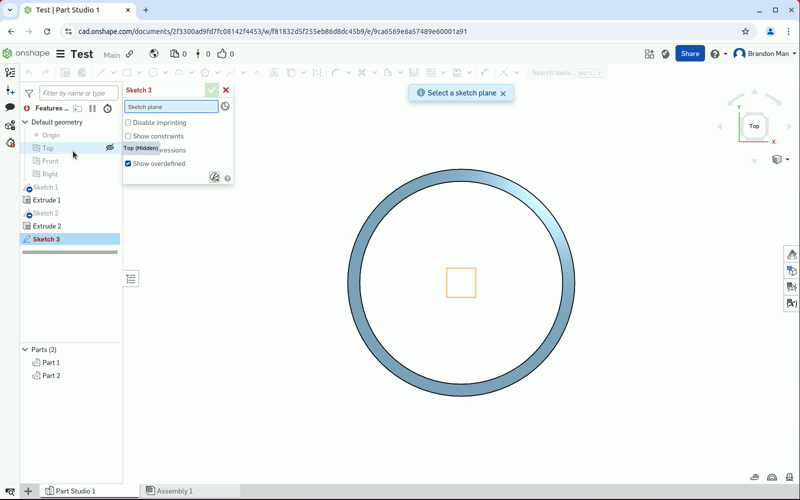
click(73, 150)
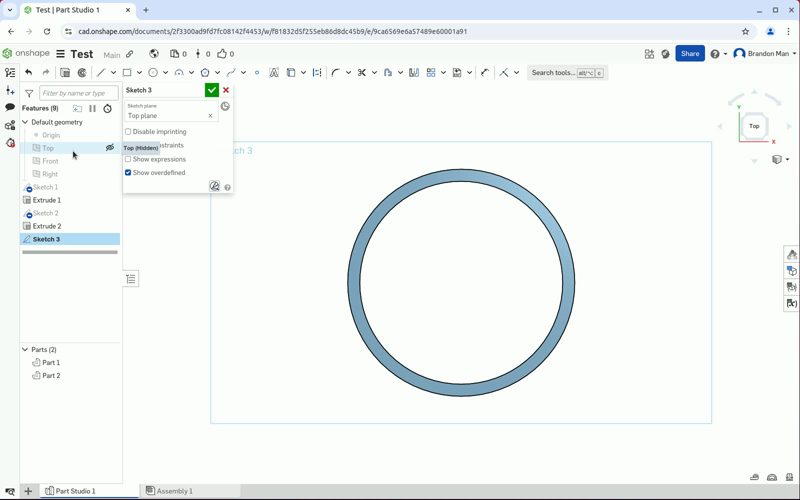
mouse_move(73, 352)
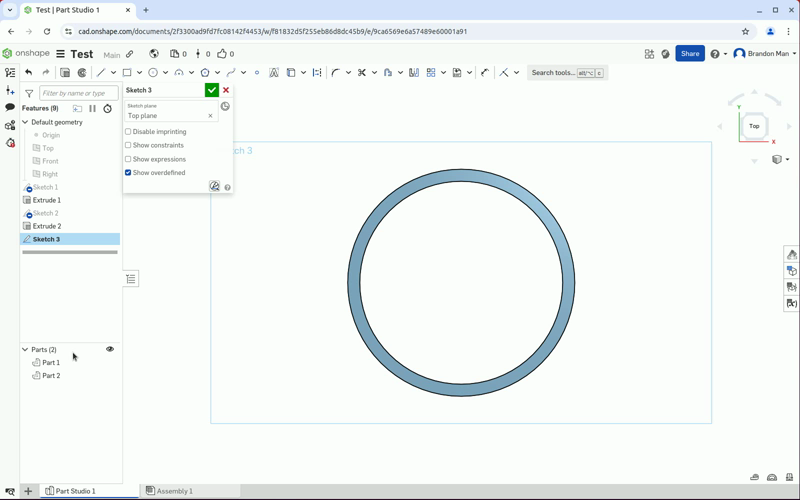
key(y)
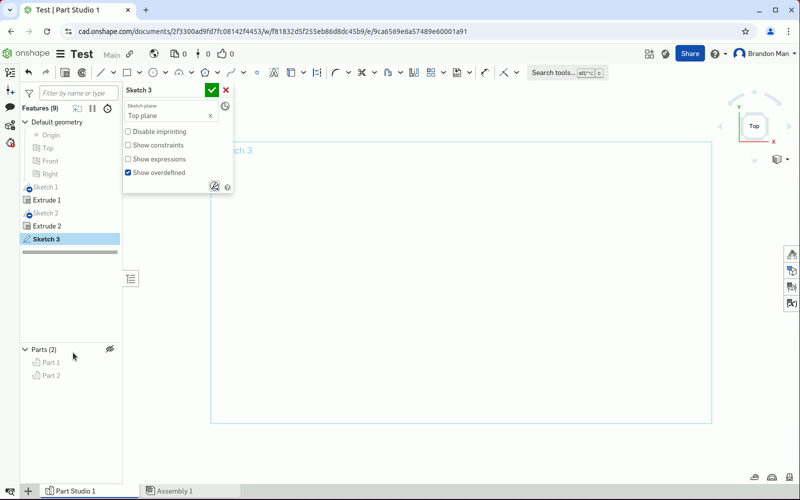
key(c)
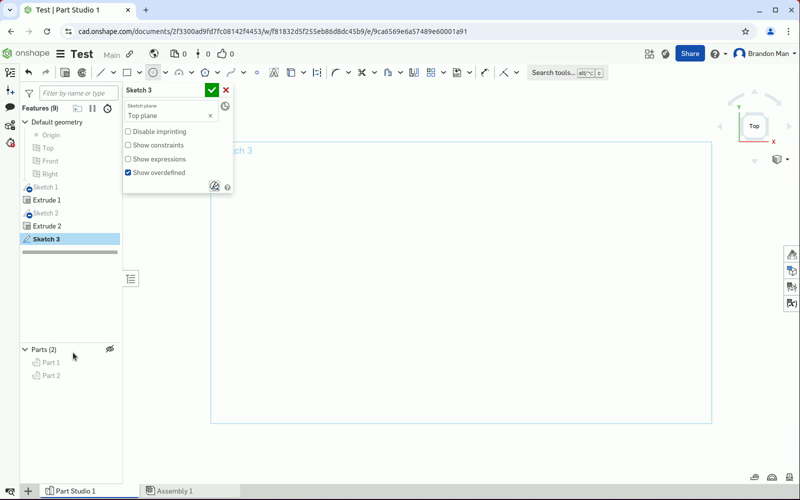
key_down(shift)
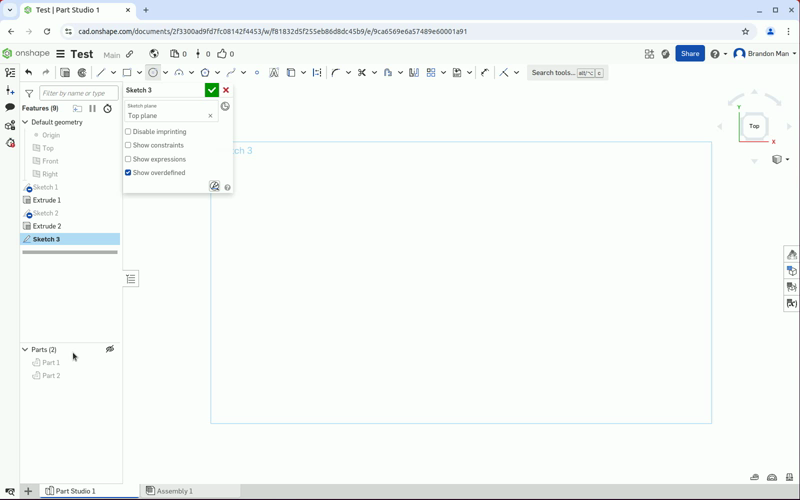
mouse_move(461, 282)
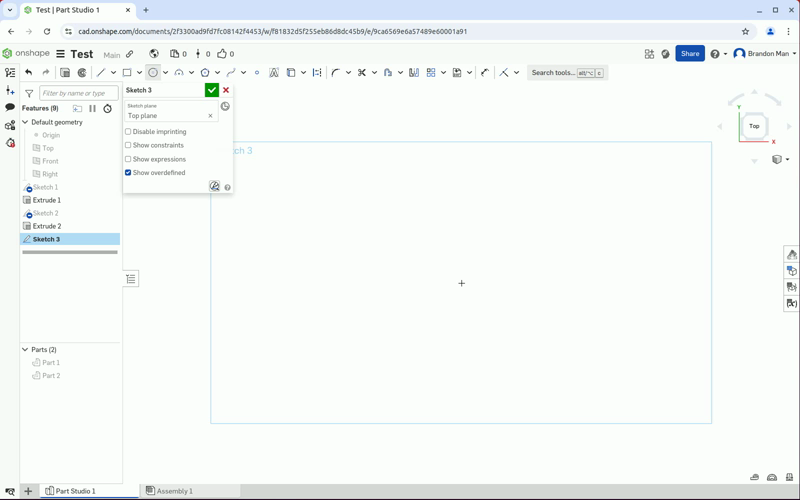
click(461, 282)
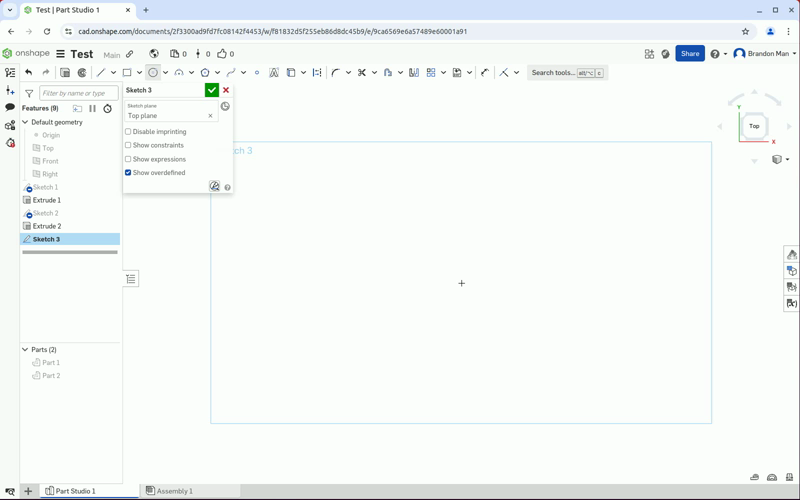
key_up(shift)
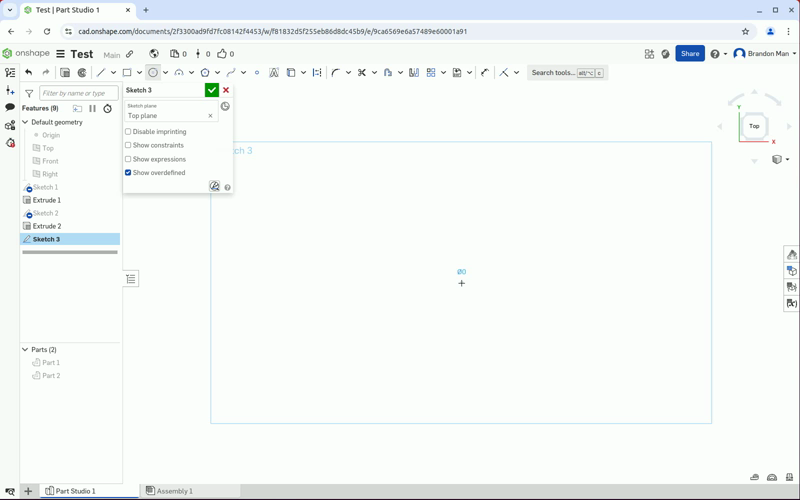
mouse_move(566, 282)
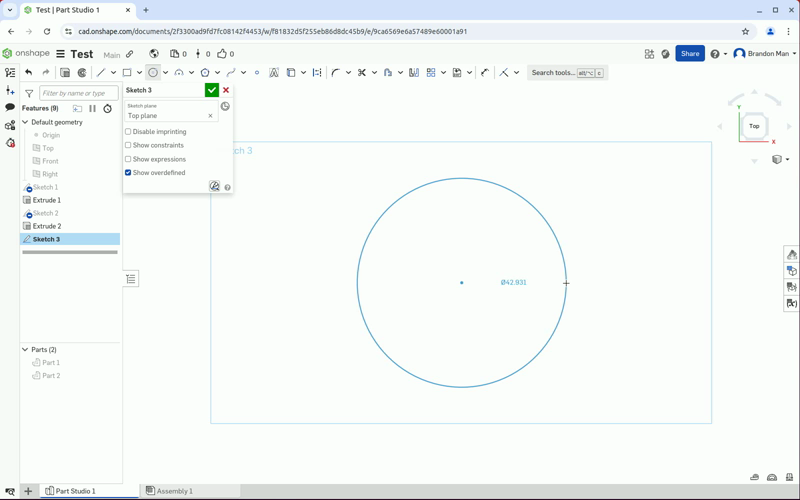
click(566, 282)
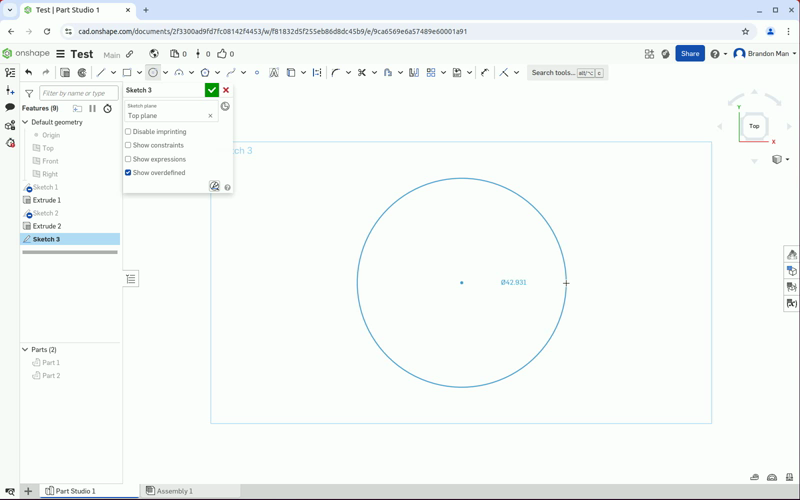
key(esc)
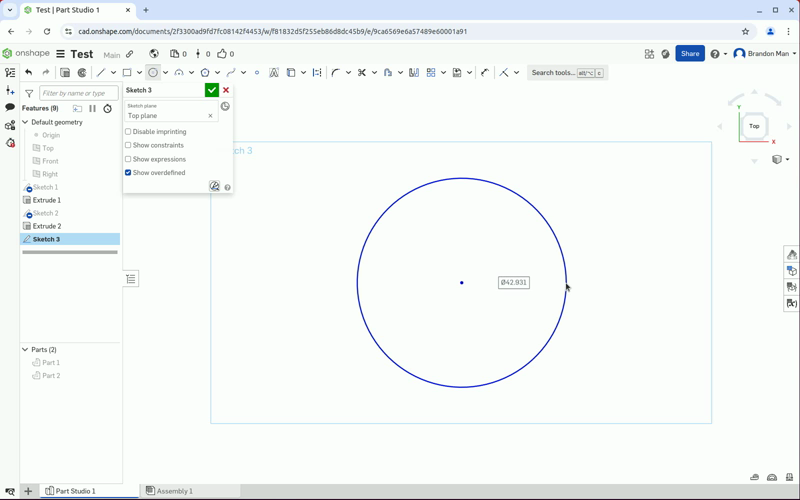
mouse_move(512, 258)
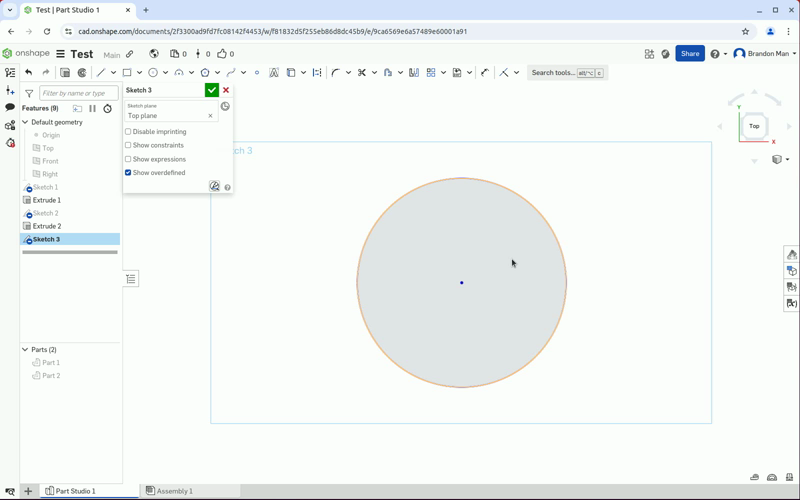
click(512, 258)
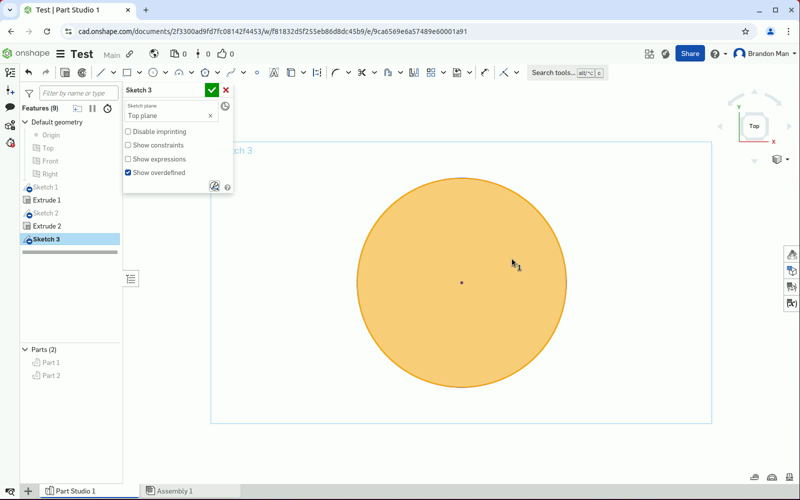
mouse_move(73, 352)
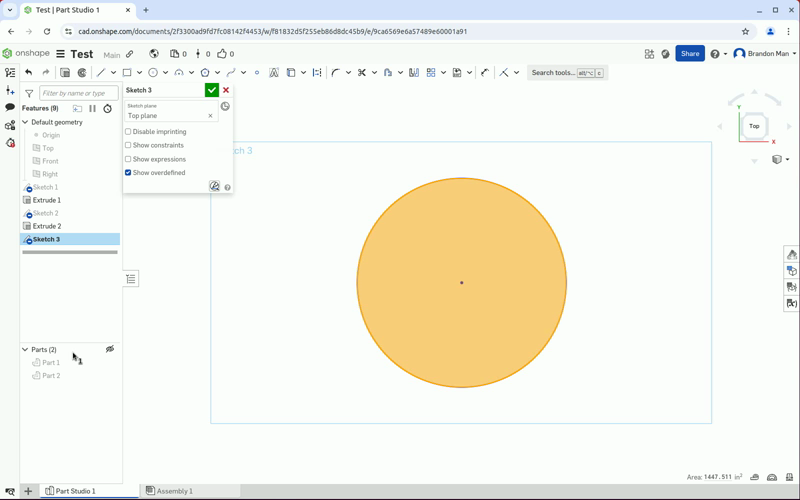
key(shift+y)
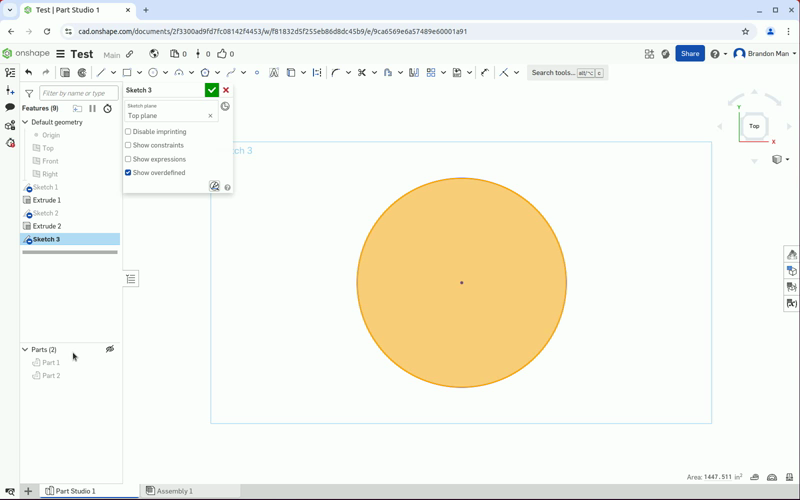
key(shift+e)
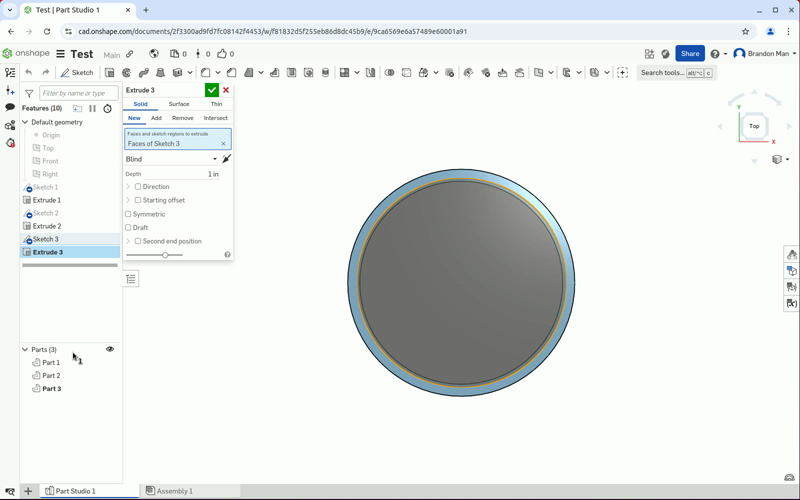
mouse_move(143, 106)
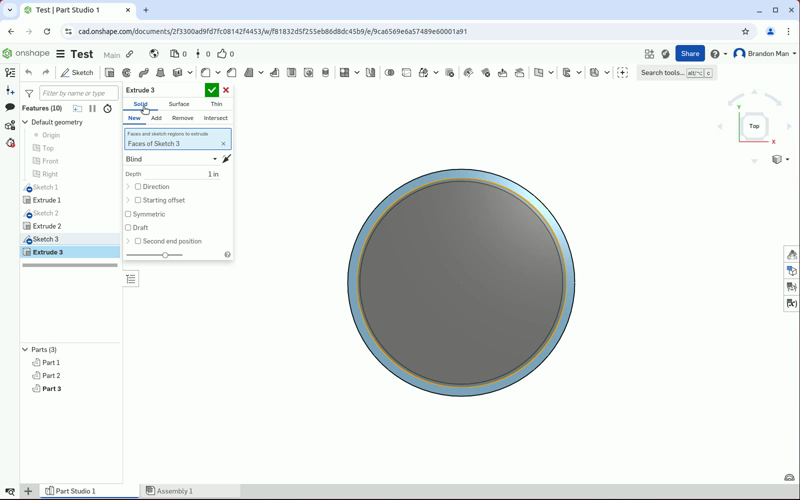
click(143, 106)
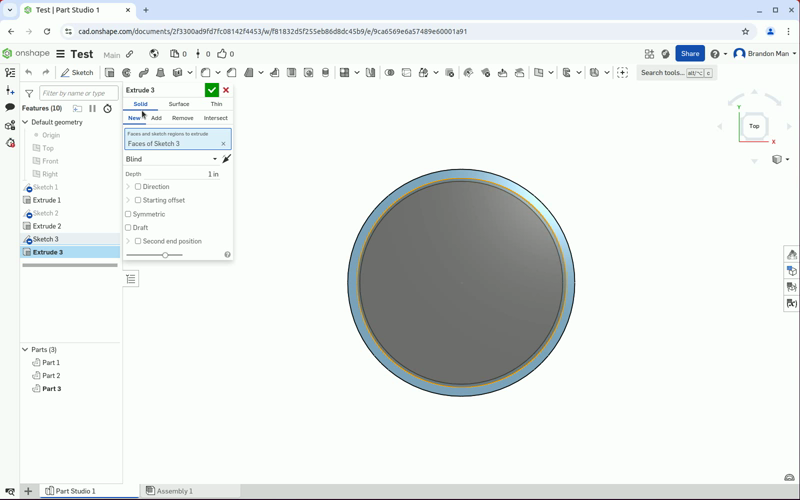
mouse_move(137, 120)
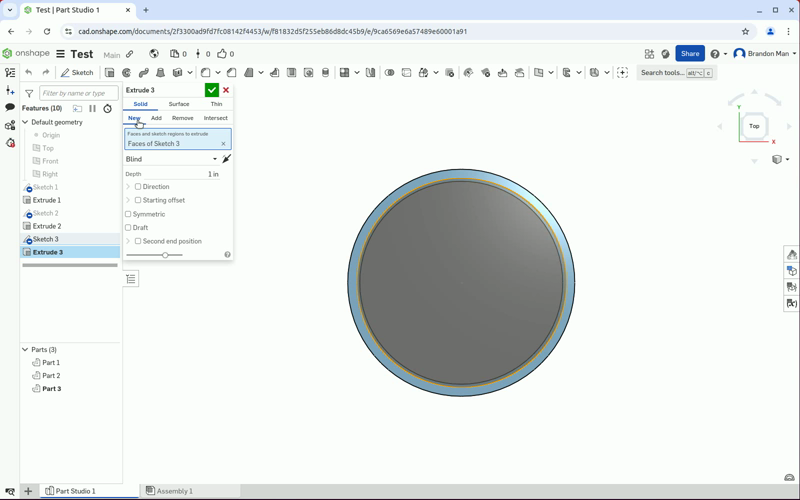
click(137, 120)
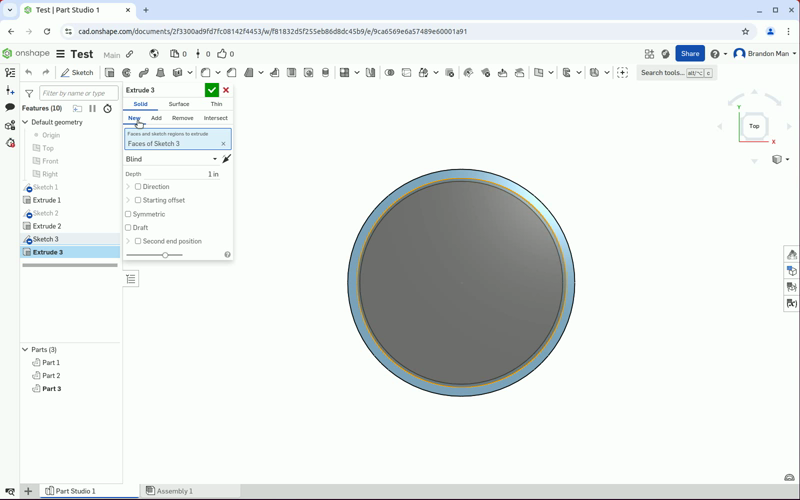
key(tab, 4)
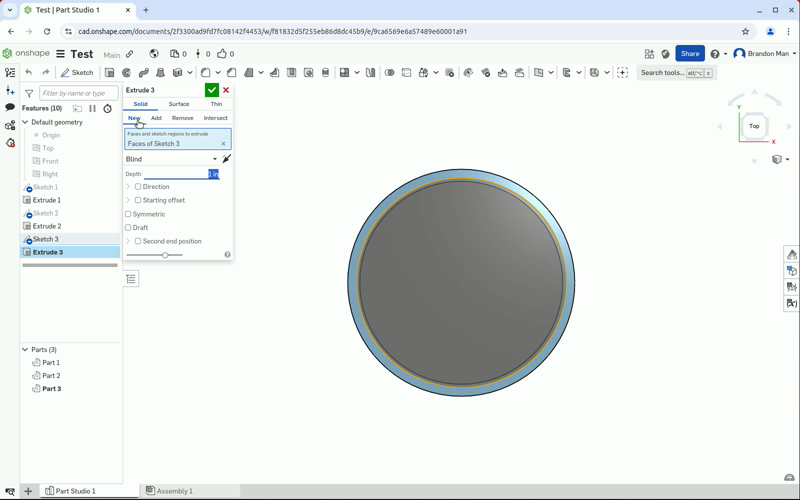
text(1.444)
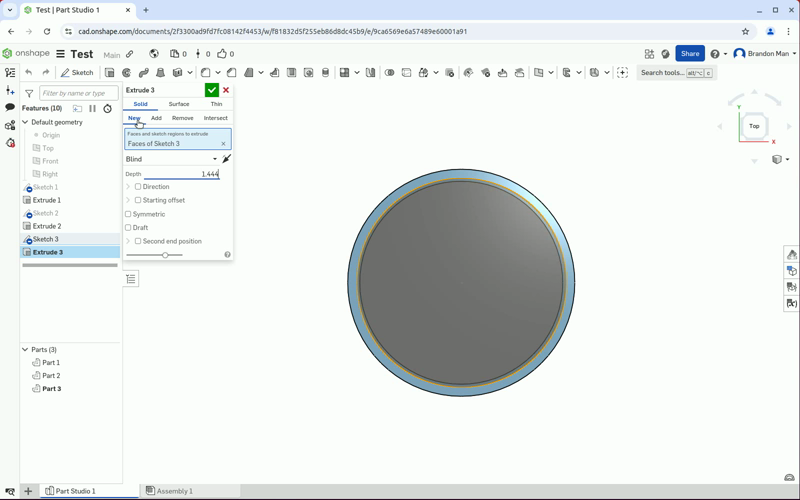
key(enter)
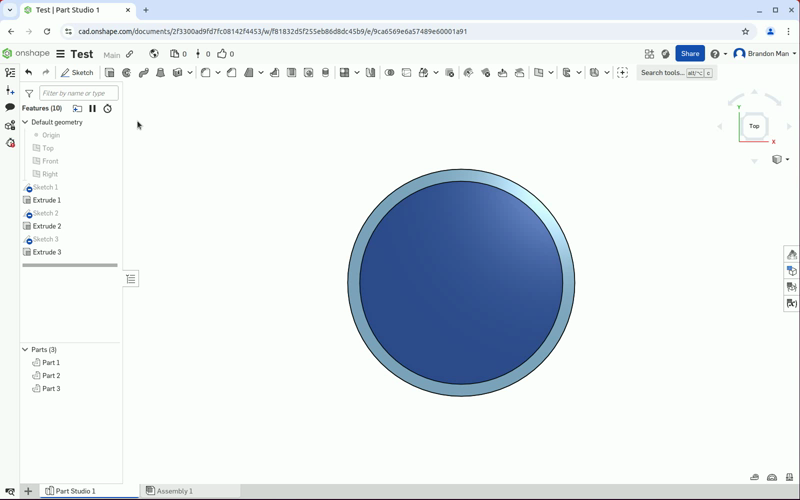
key(shift+h)
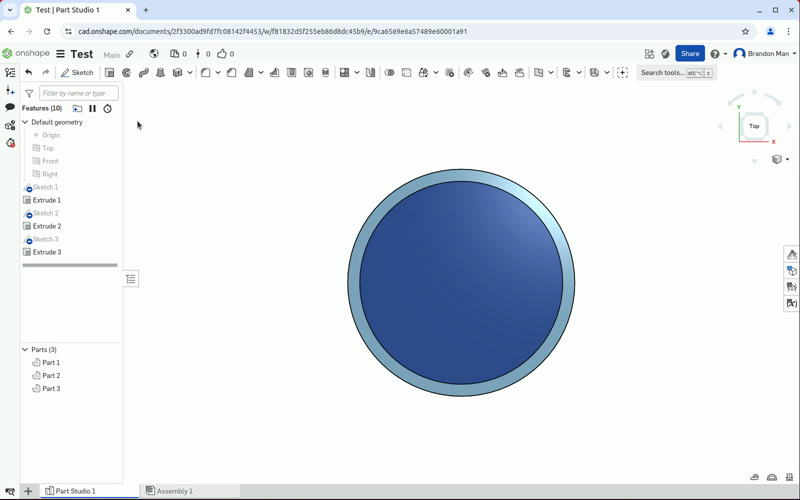
key(shift+h)
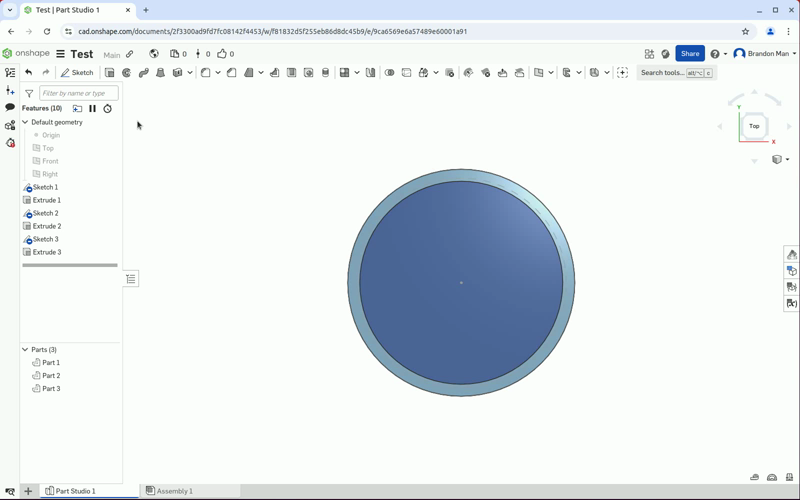
key(shift+7)
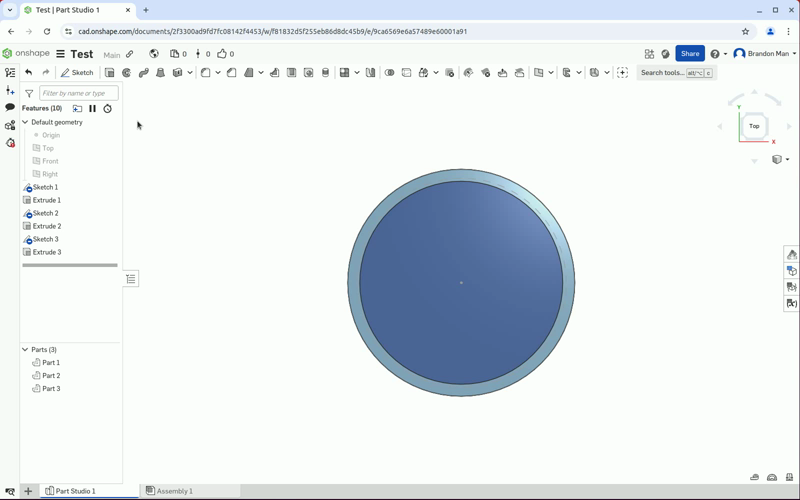
key(up, 3)
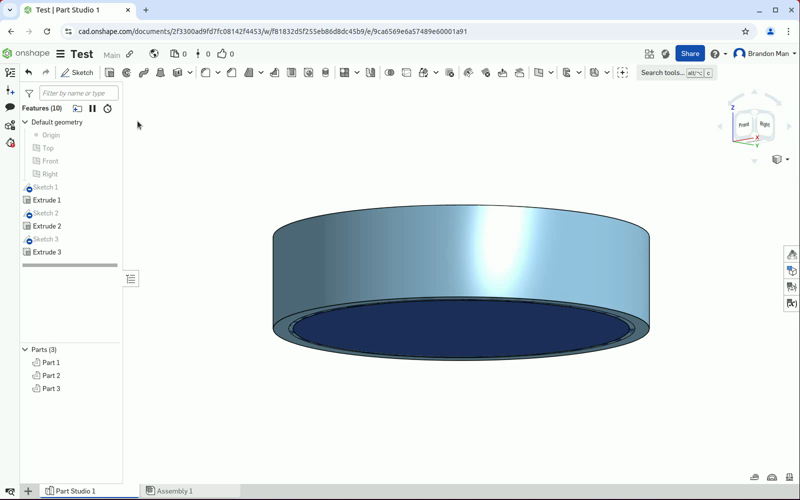
key(left, 3)
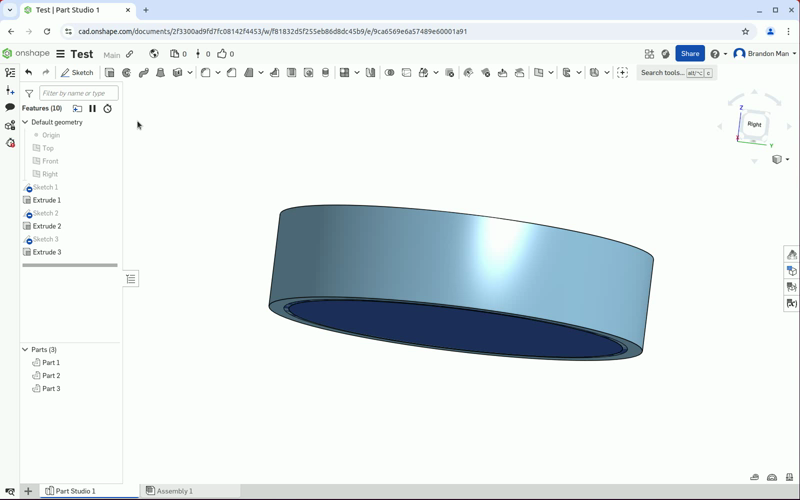
key(right, 3)
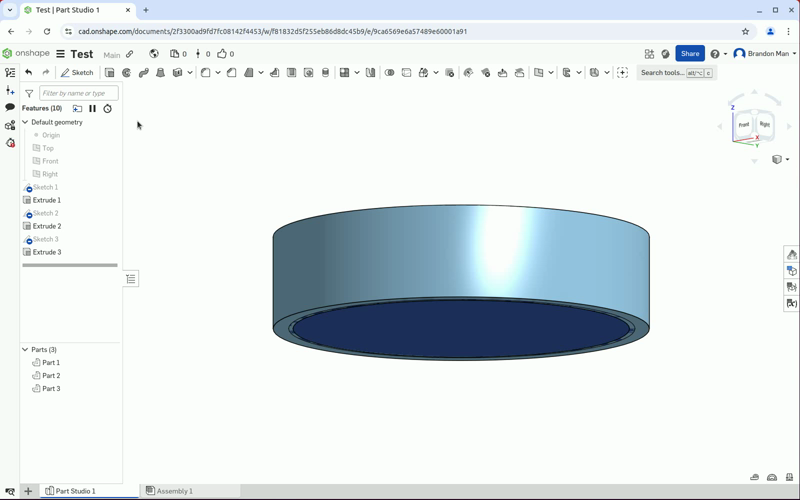
key(down, 3)
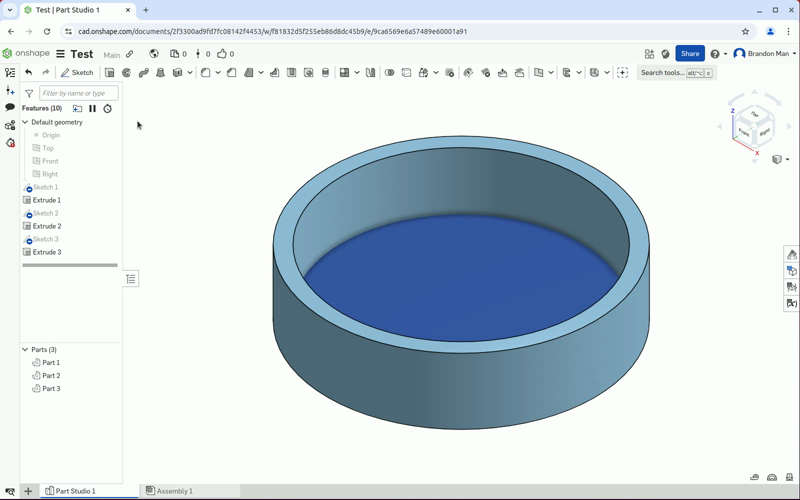
mouse_move(73, 189)
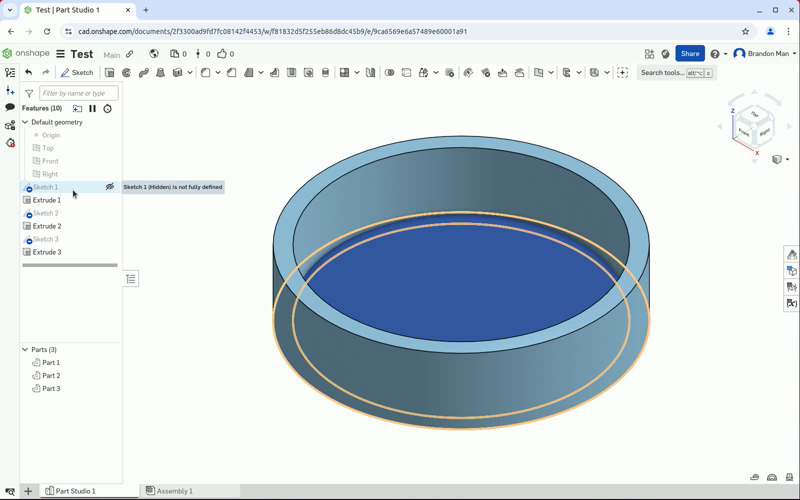
click(73, 189)